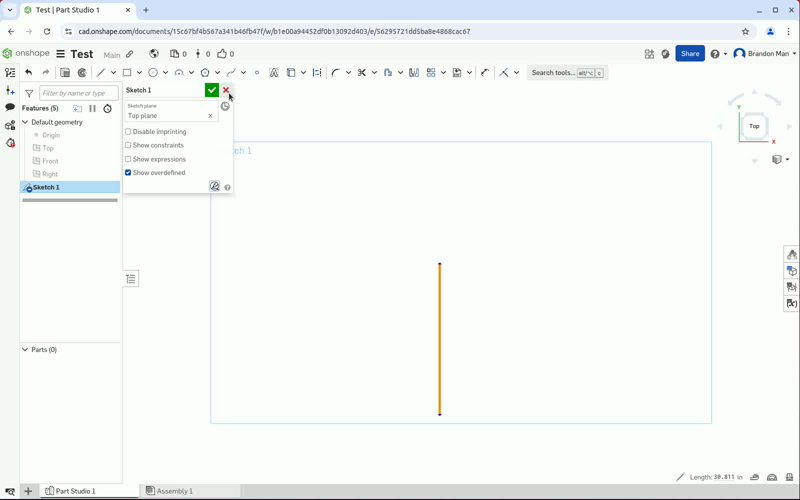
key(shift+h)
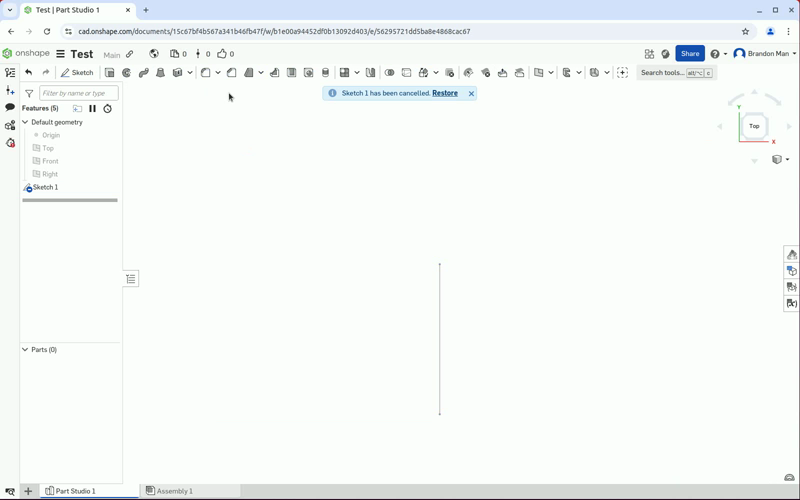
key(shift+s)
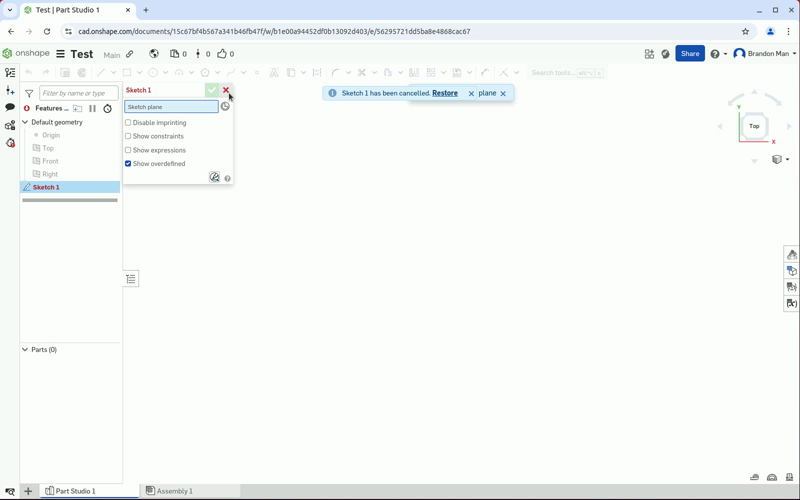
mouse_move(73, 150)
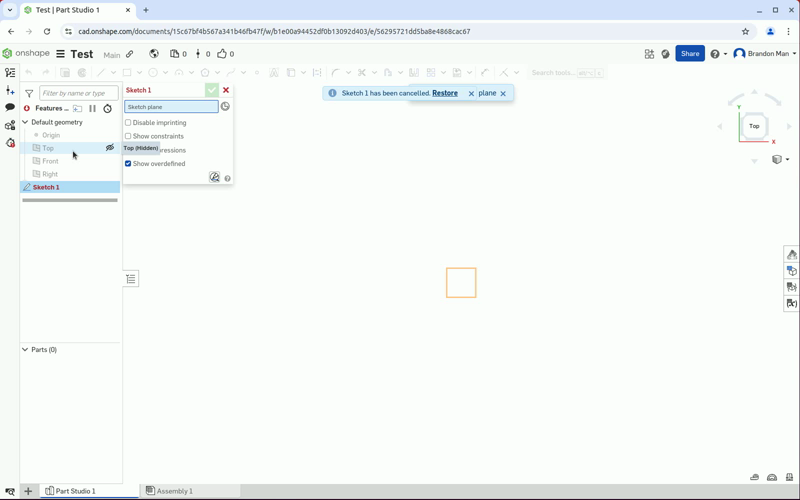
click(73, 150)
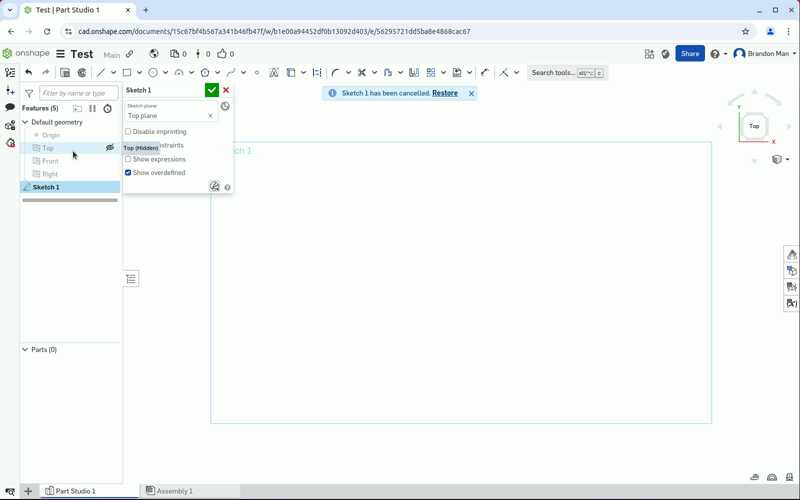
mouse_move(73, 352)
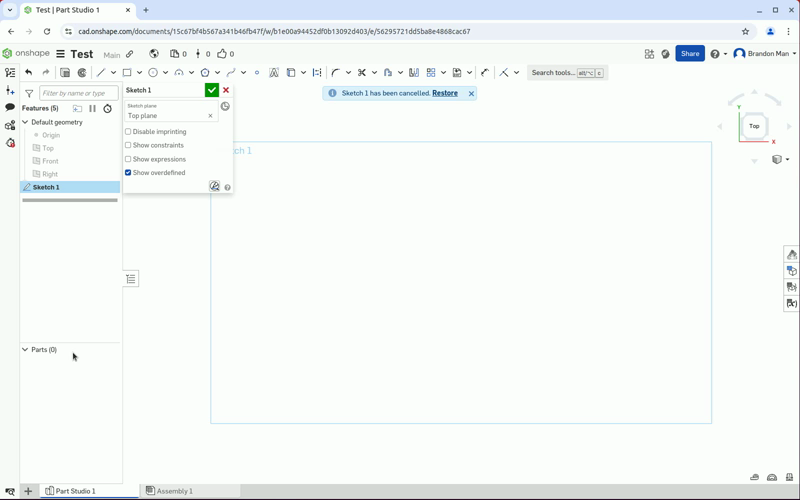
key(y)
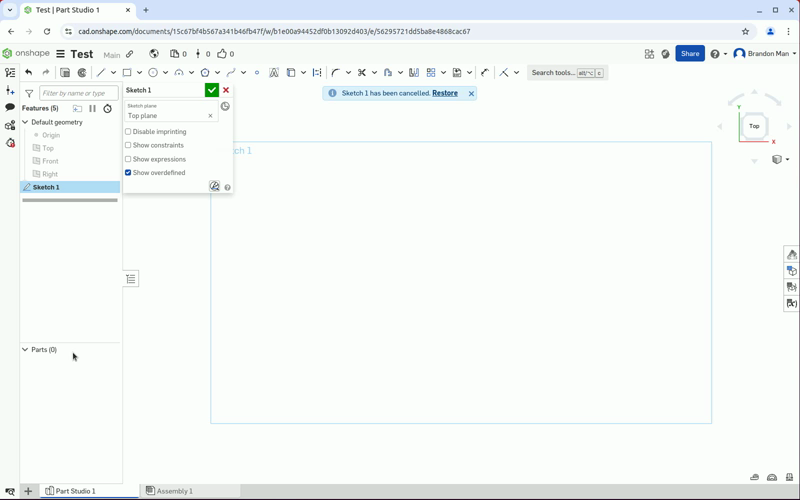
key(c)
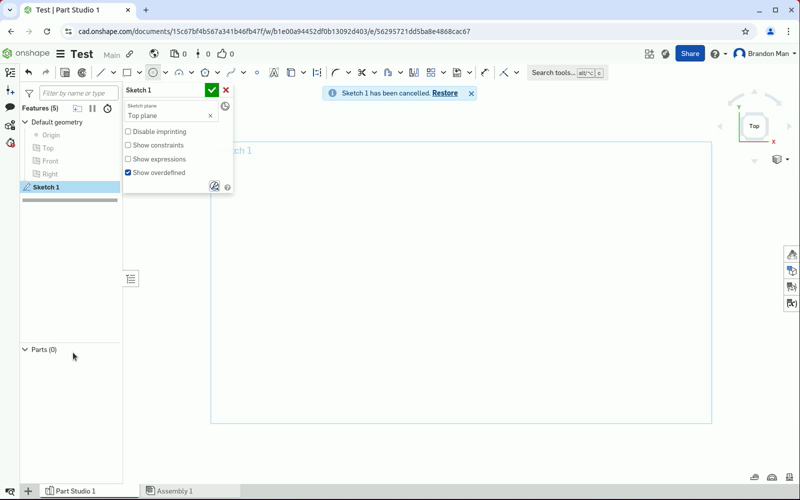
key_down(shift)
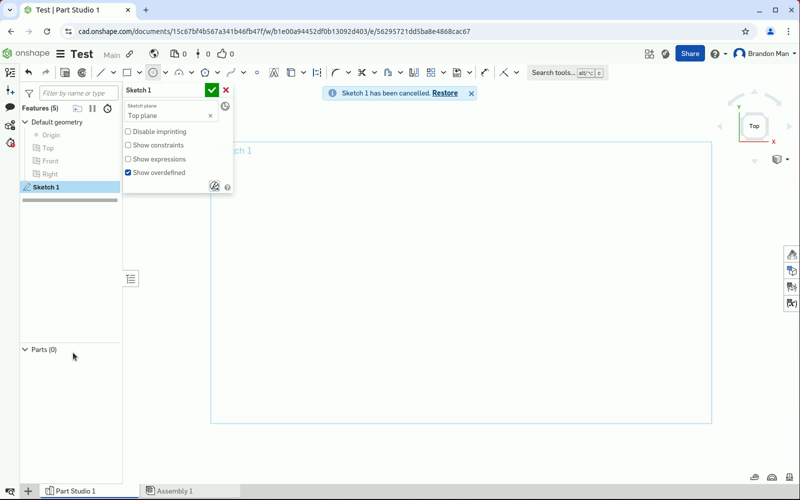
mouse_move(461, 282)
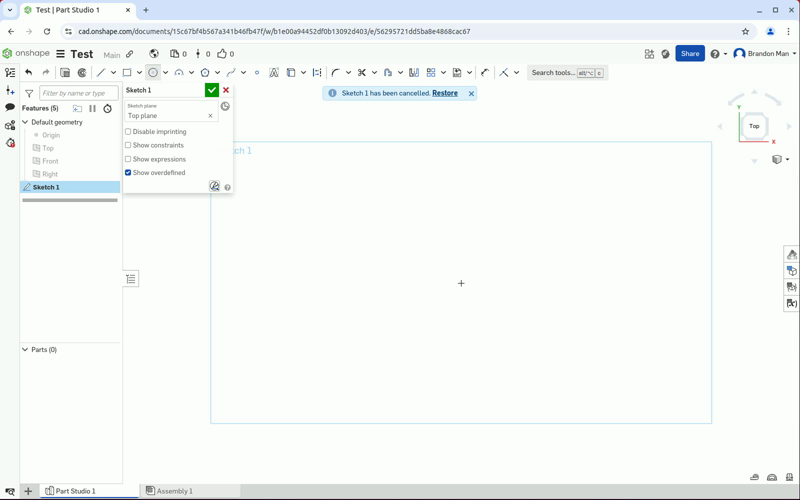
click(461, 282)
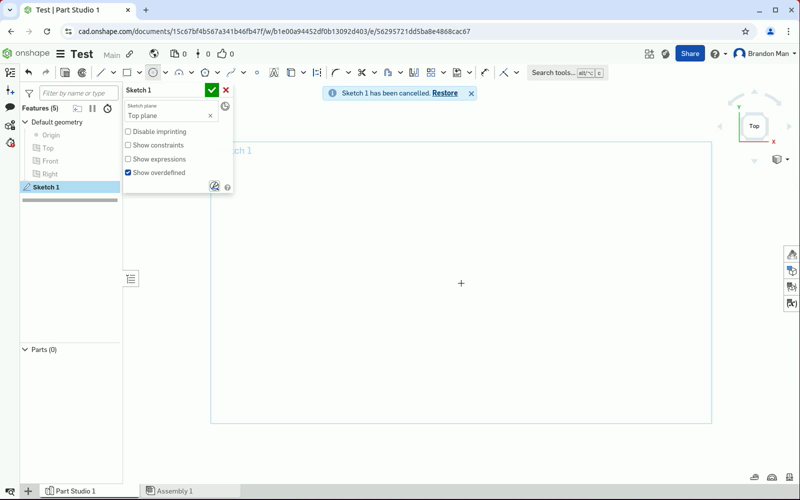
key_up(shift)
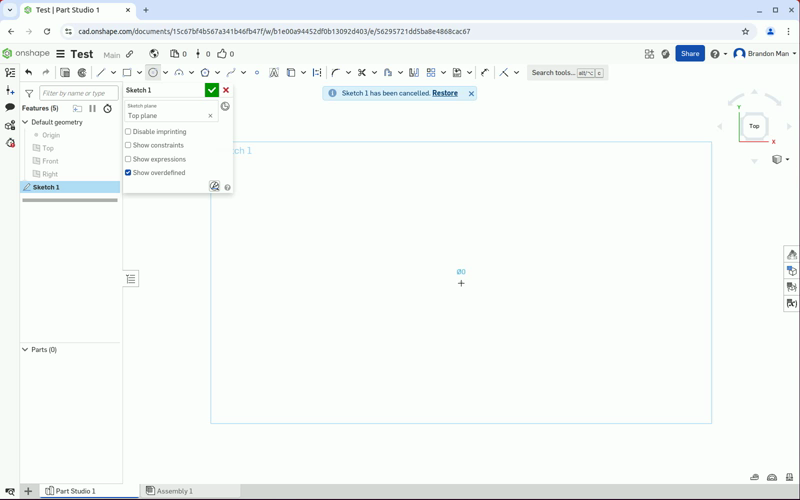
mouse_move(574, 282)
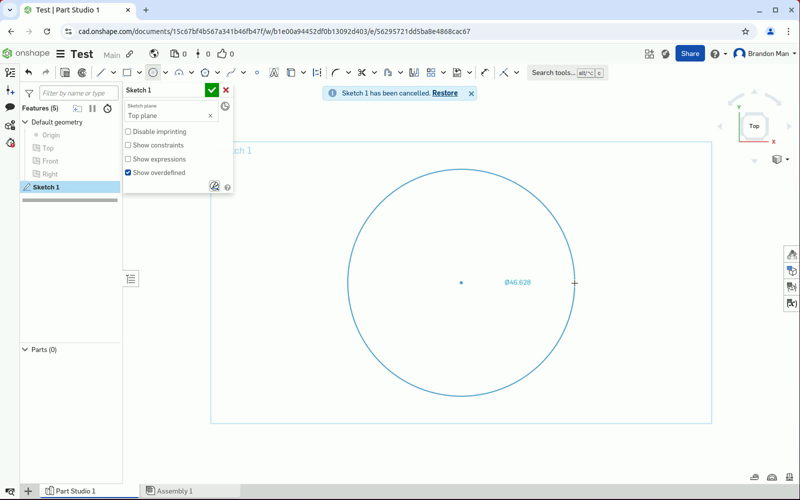
click(574, 282)
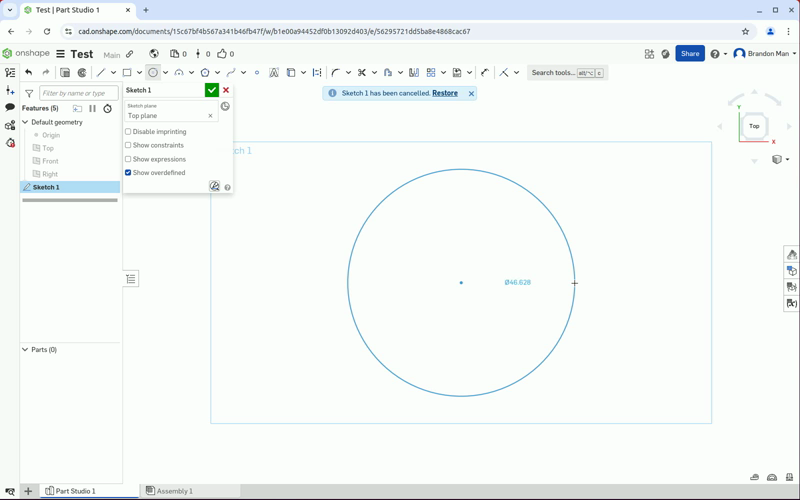
key(esc)
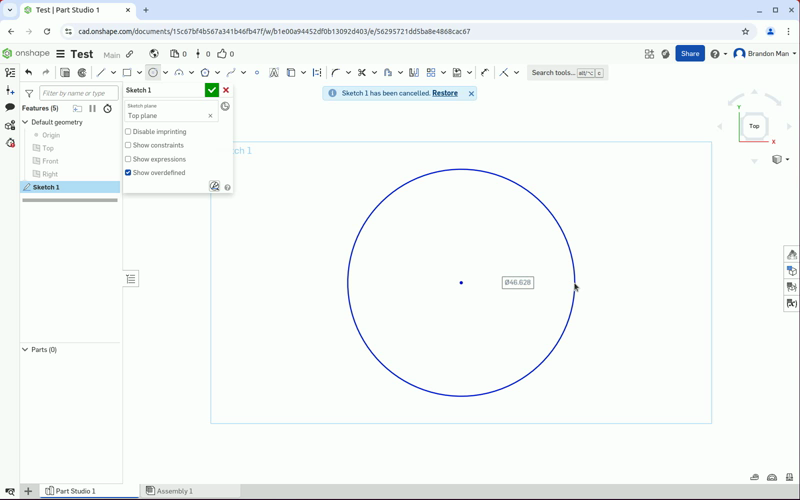
key(c)
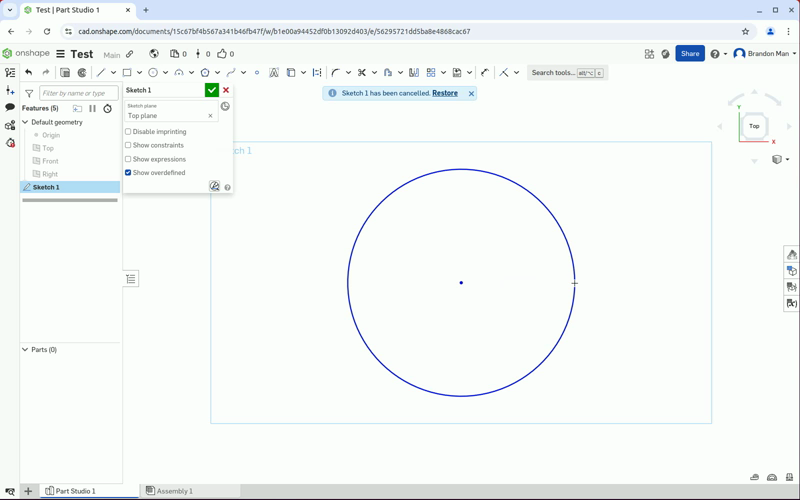
key_down(shift)
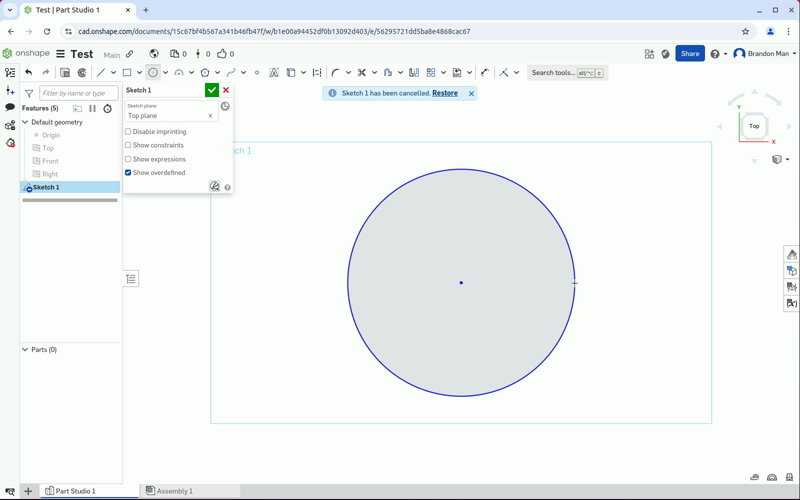
mouse_move(461, 282)
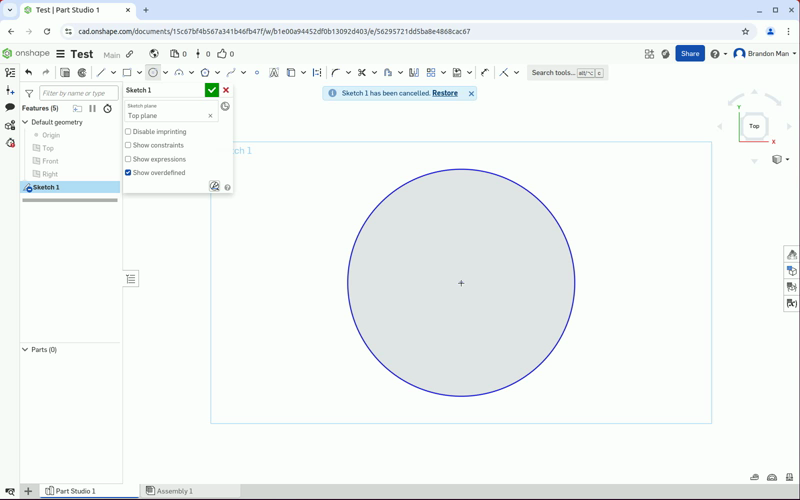
click(461, 282)
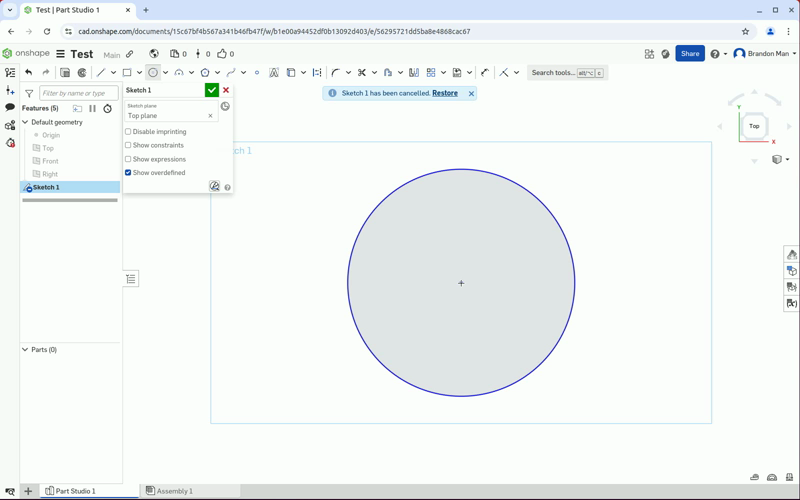
key_up(shift)
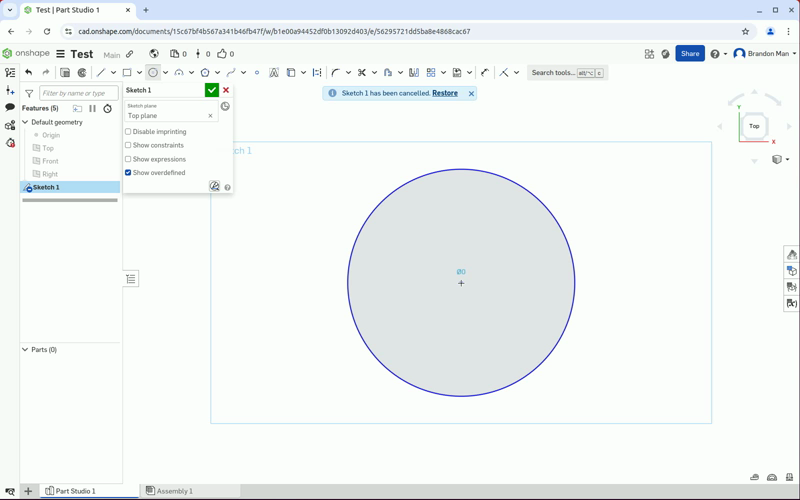
mouse_move(569, 282)
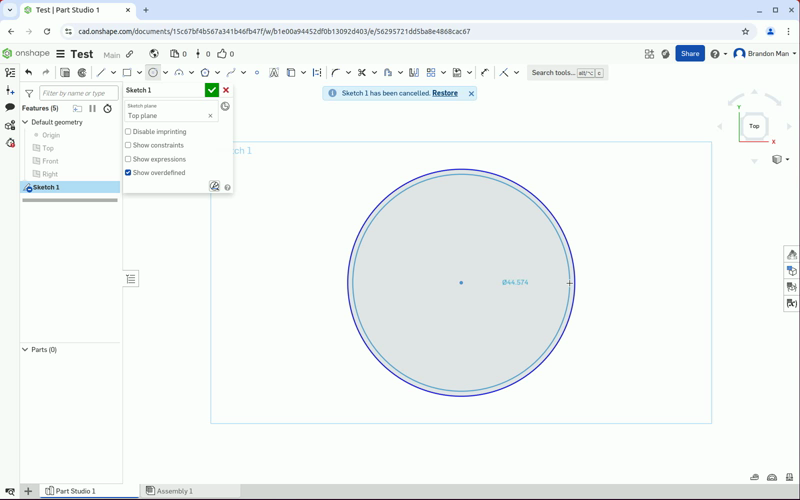
click(569, 282)
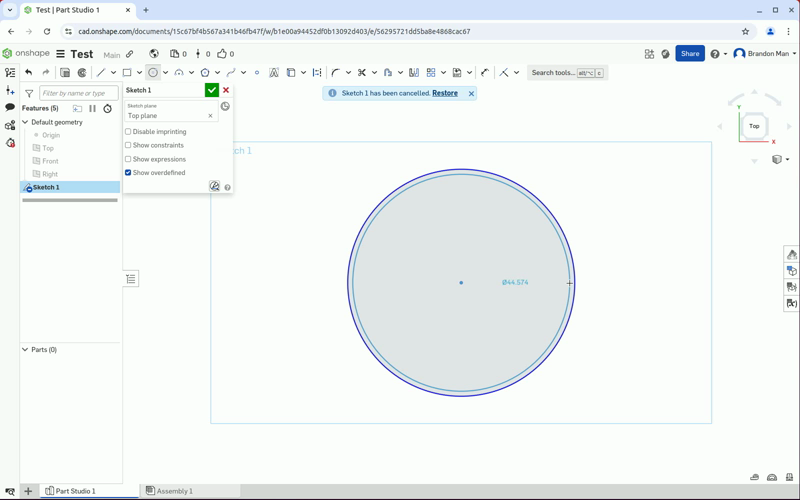
key(esc)
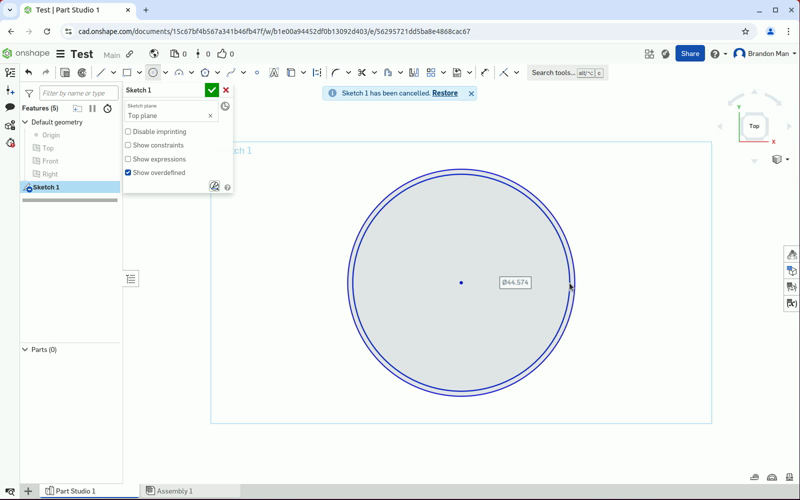
mouse_move(378, 209)
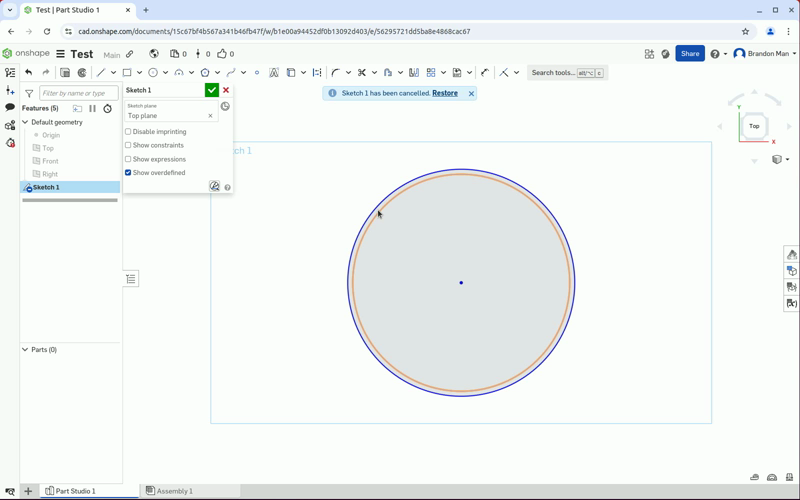
click(378, 209)
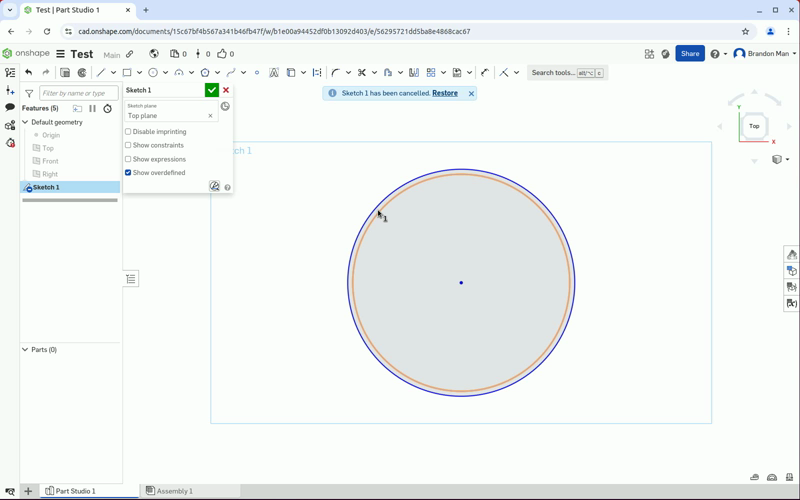
mouse_move(73, 352)
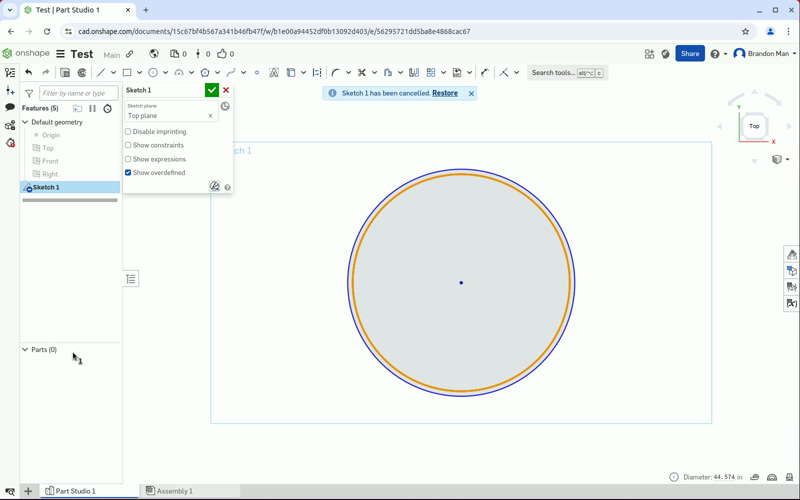
key(shift+y)
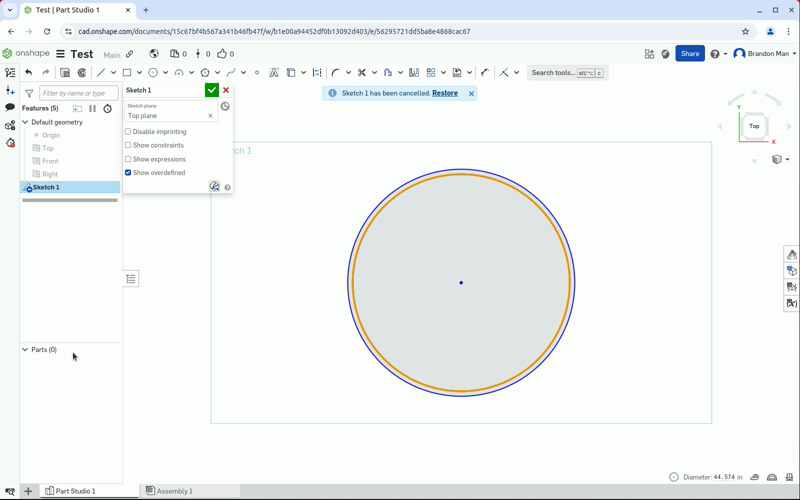
key(shift+e)
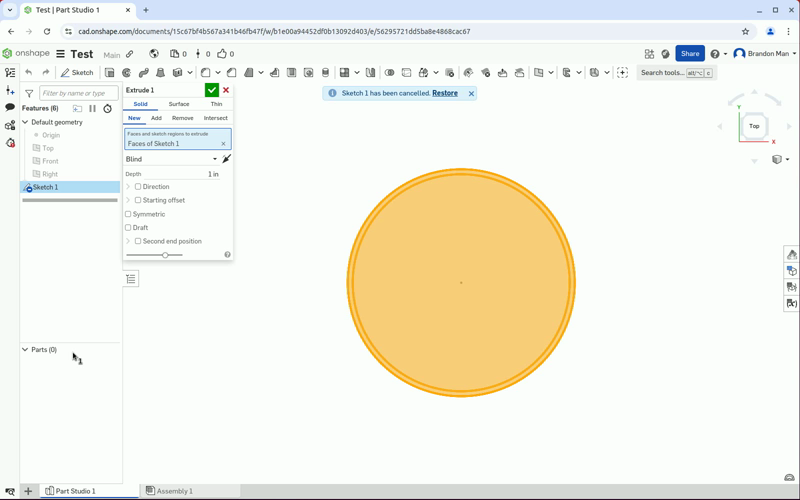
mouse_move(143, 106)
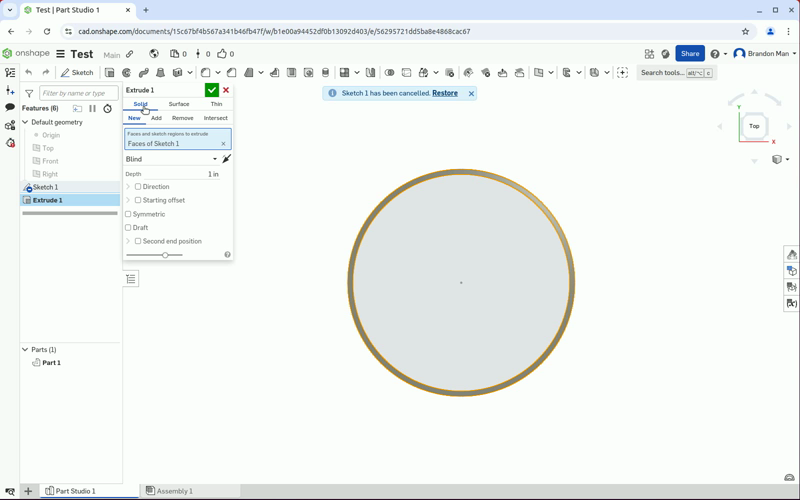
click(143, 106)
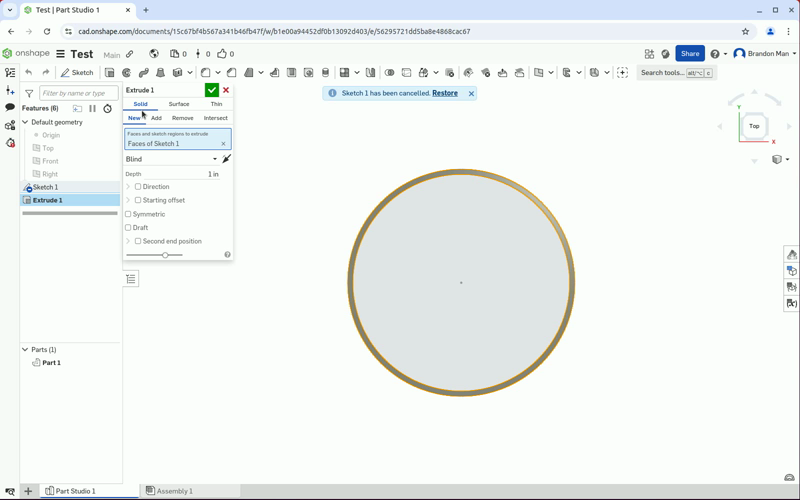
mouse_move(137, 120)
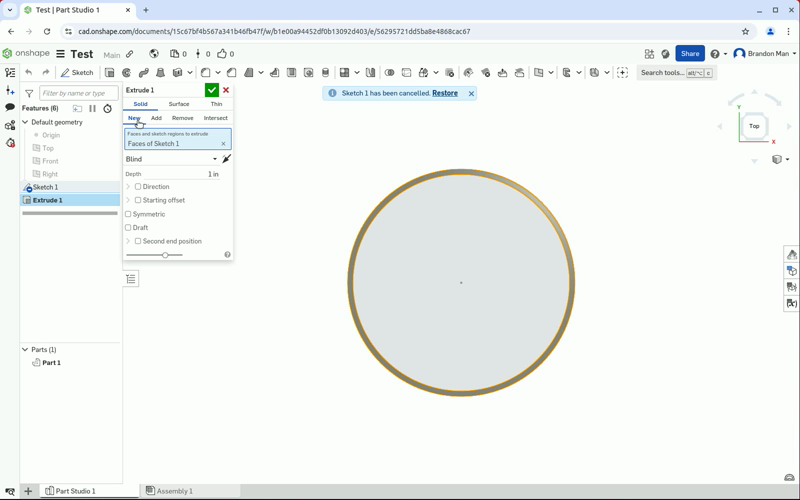
click(137, 120)
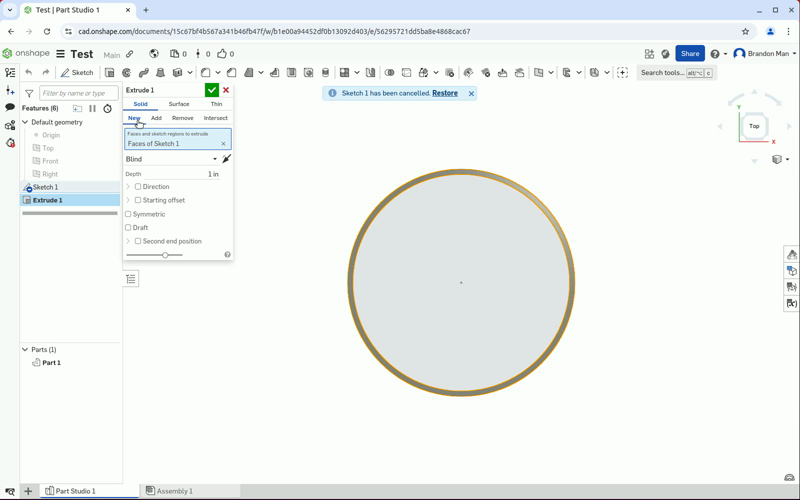
key(tab, 4)
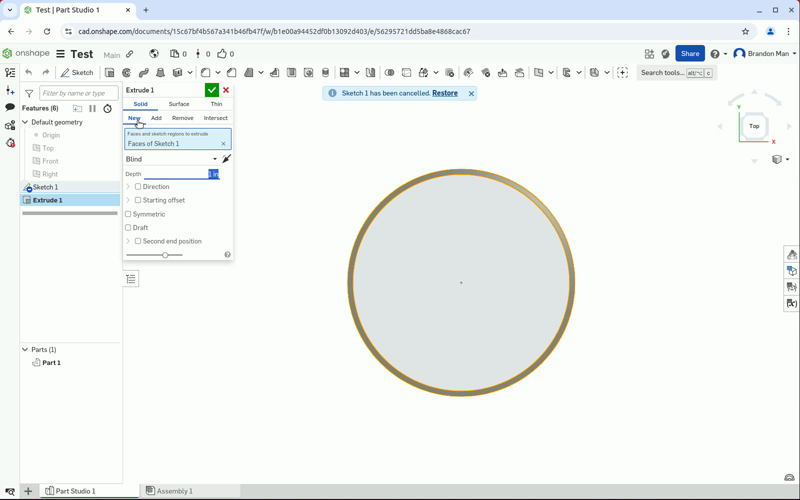
text(0.481)
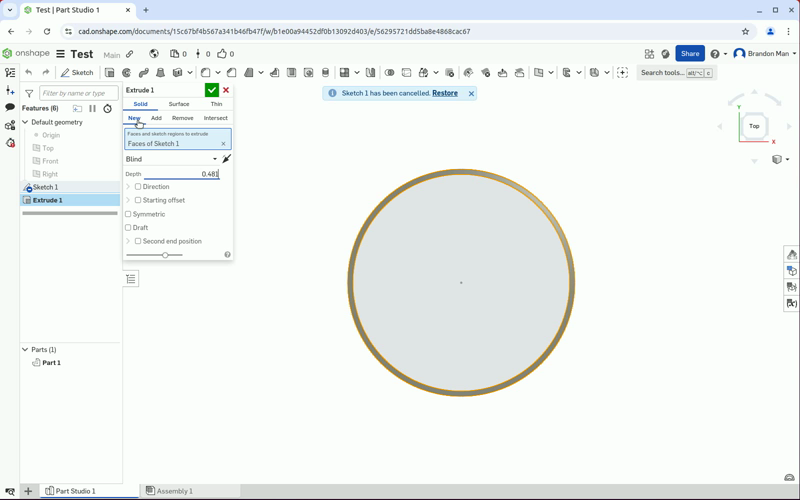
key(enter)
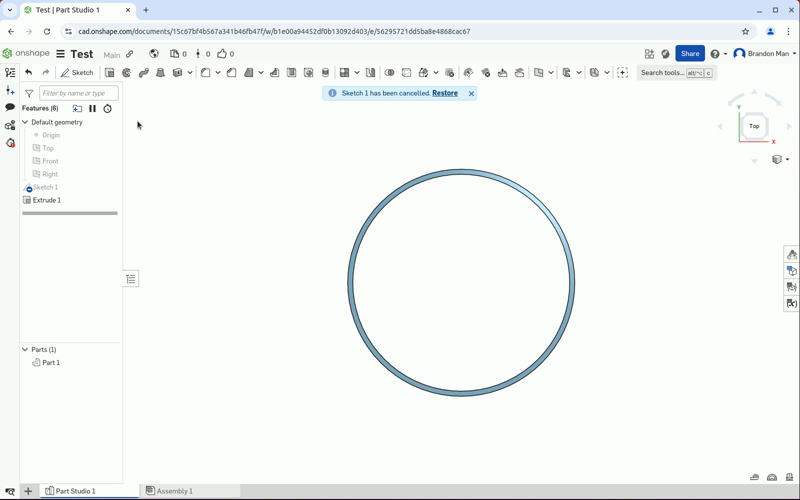
key(shift+h)
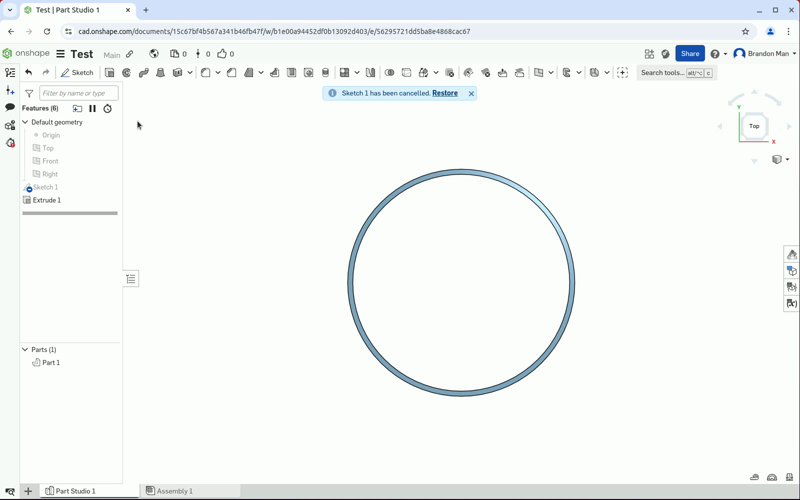
key(shift+h)
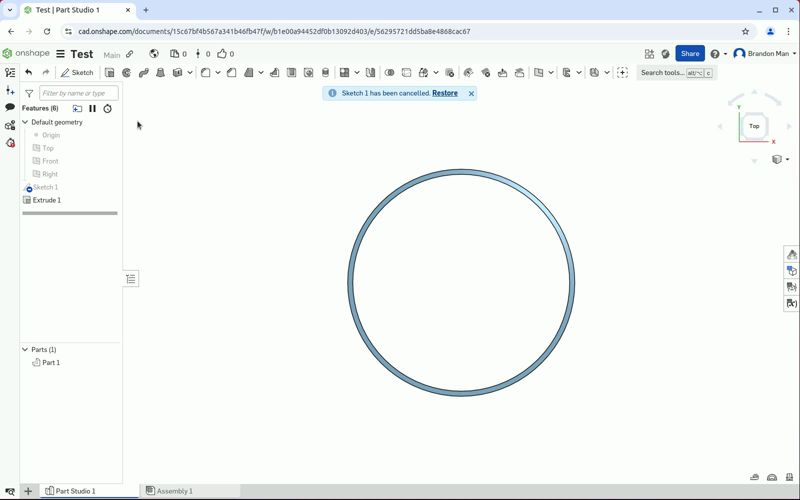
mouse_move(73, 189)
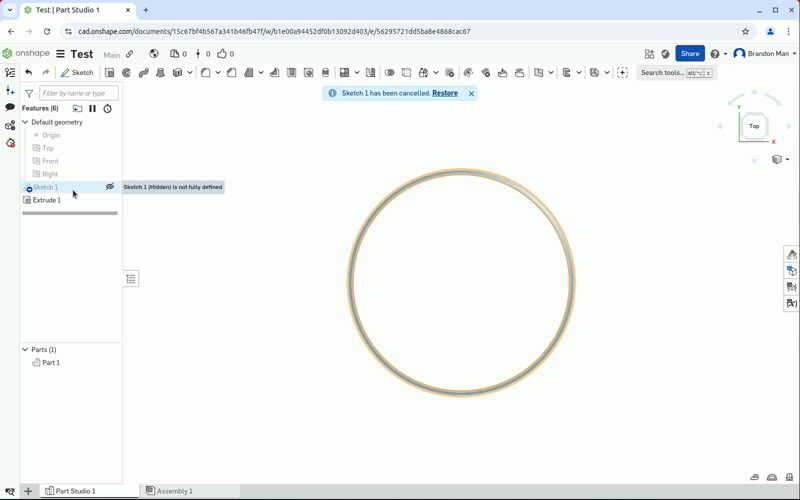
click(73, 189)
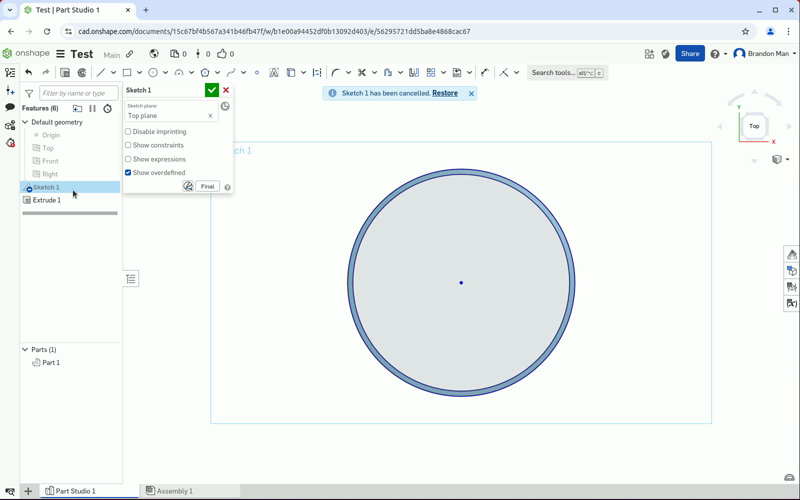
mouse_move(229, 92)
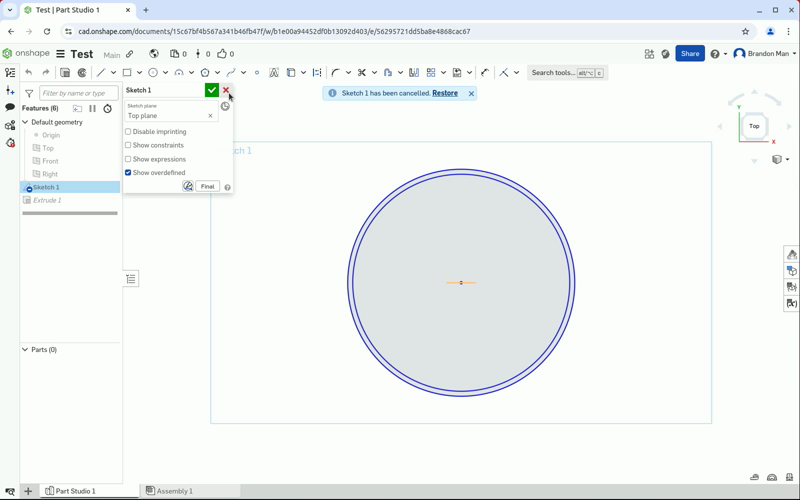
click(229, 92)
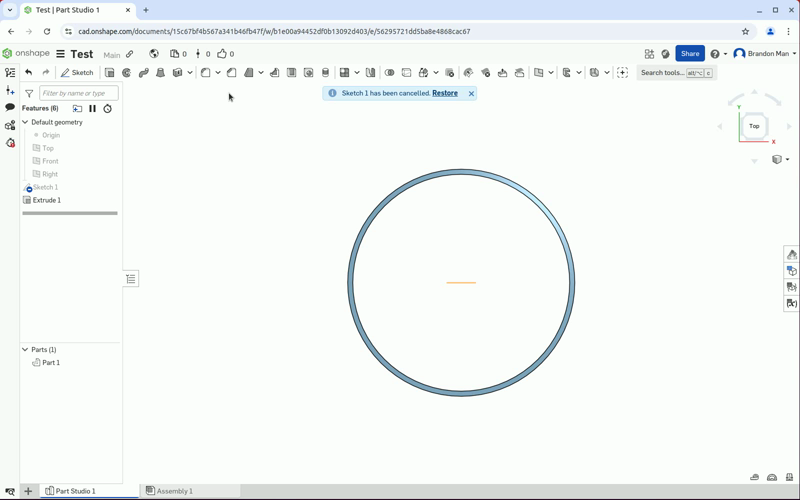
mouse_move(541, 75)
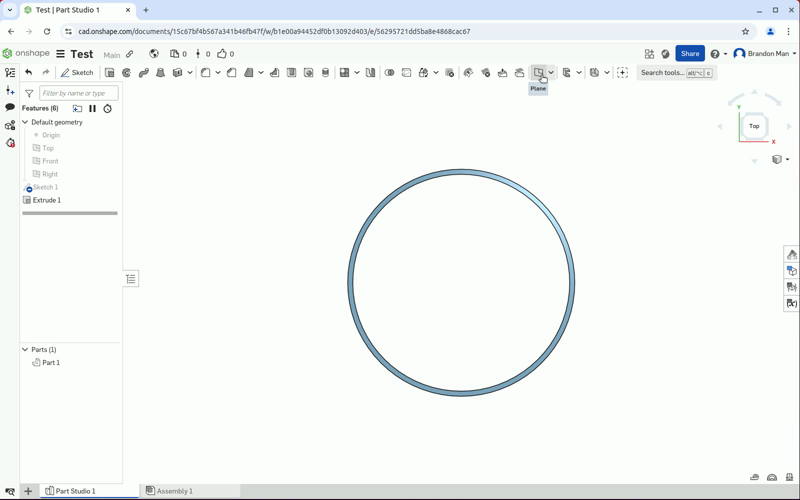
click(541, 75)
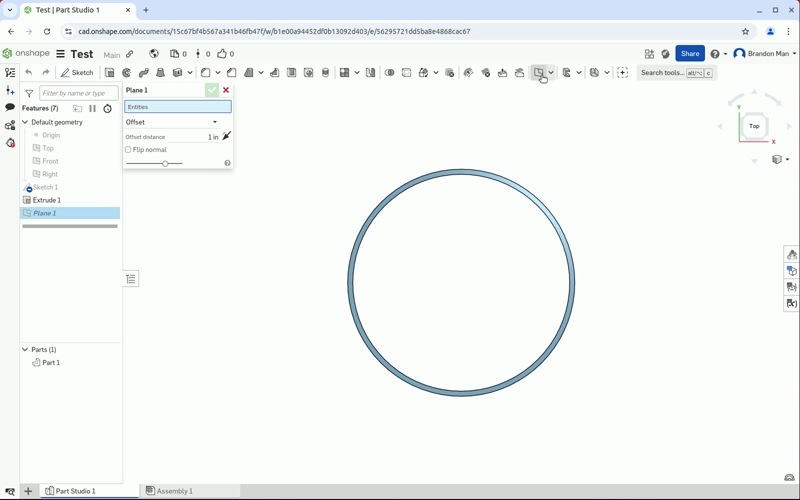
mouse_move(73, 150)
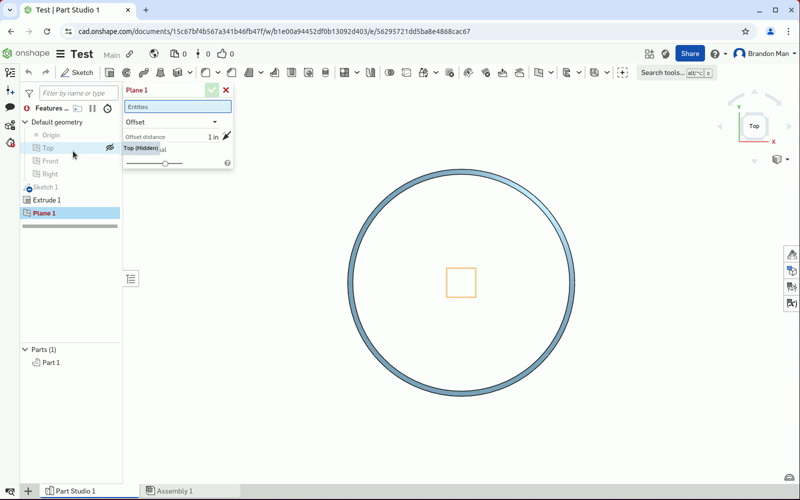
click(73, 150)
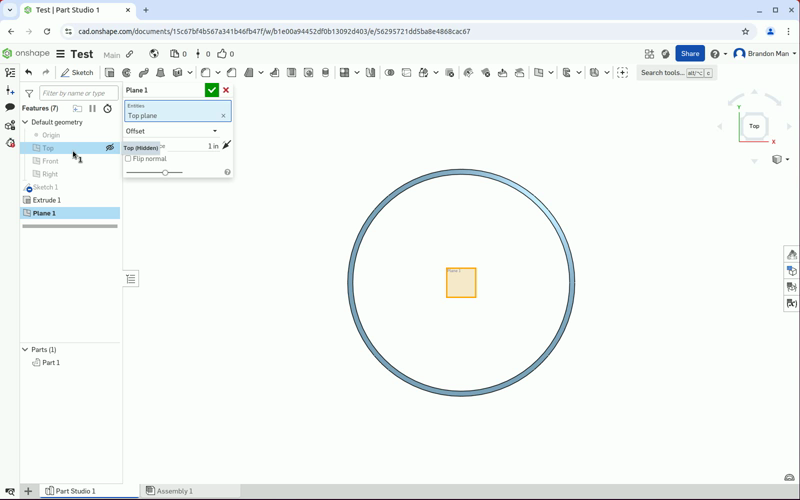
key(tab, 2)
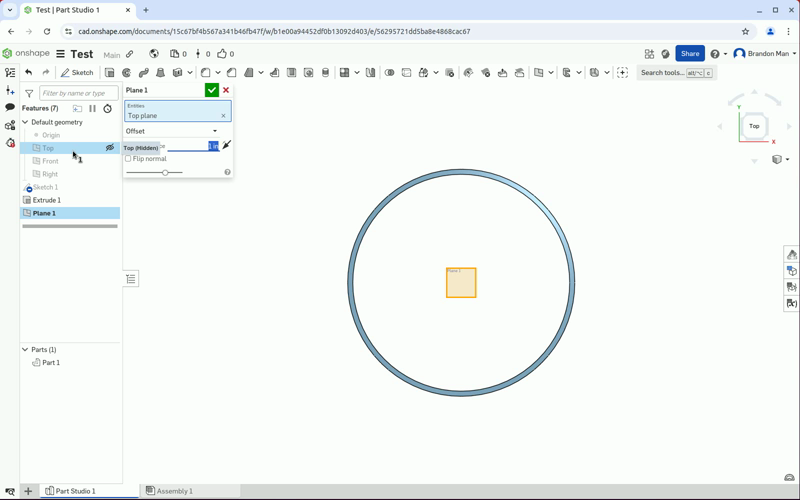
text(0.493)
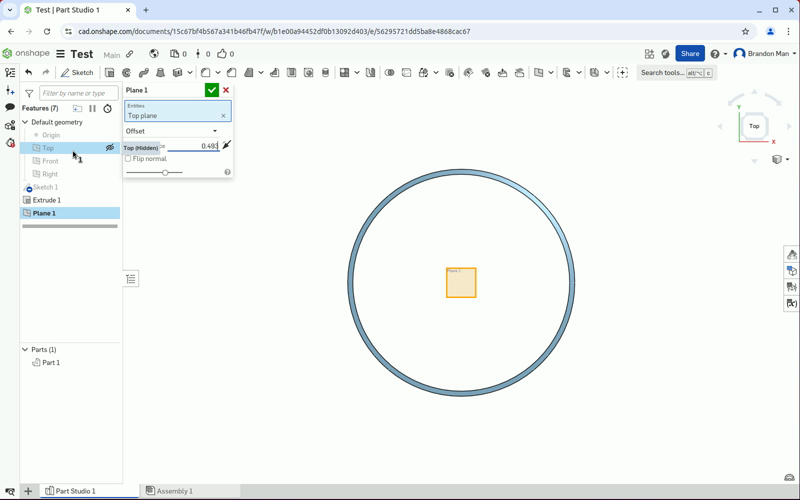
key(enter, 2)
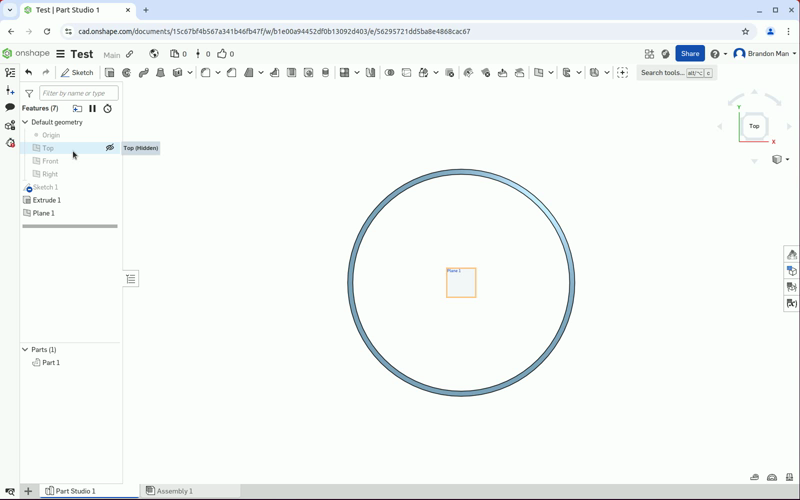
key(shift+s)
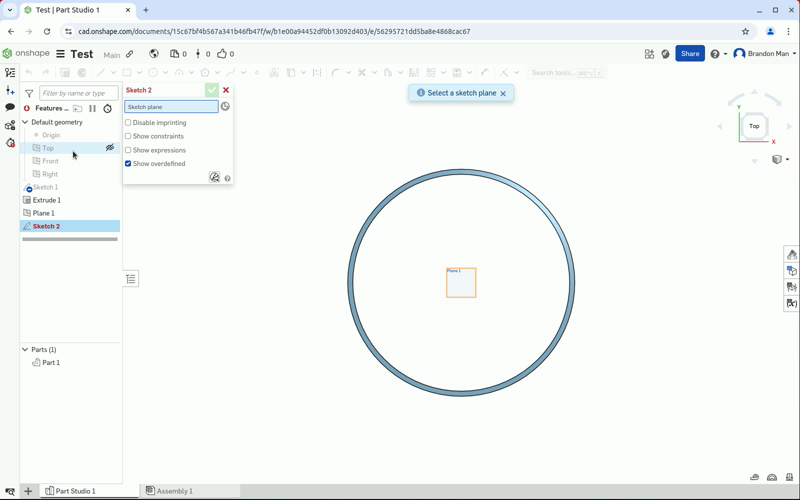
mouse_move(73, 215)
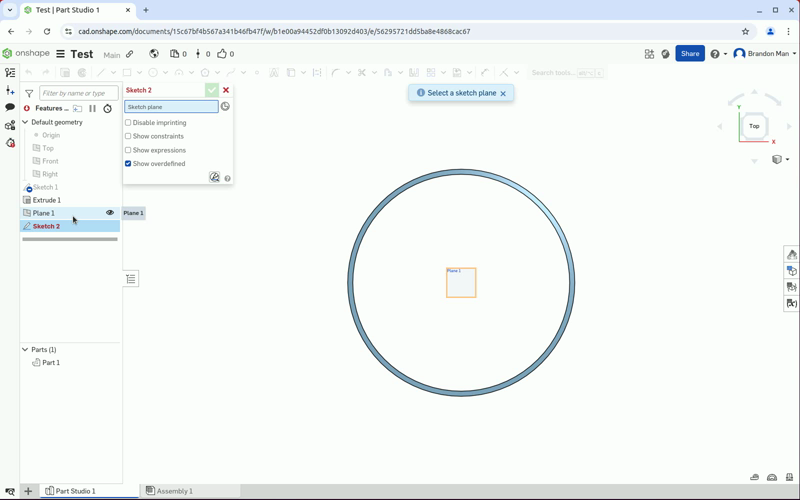
click(73, 215)
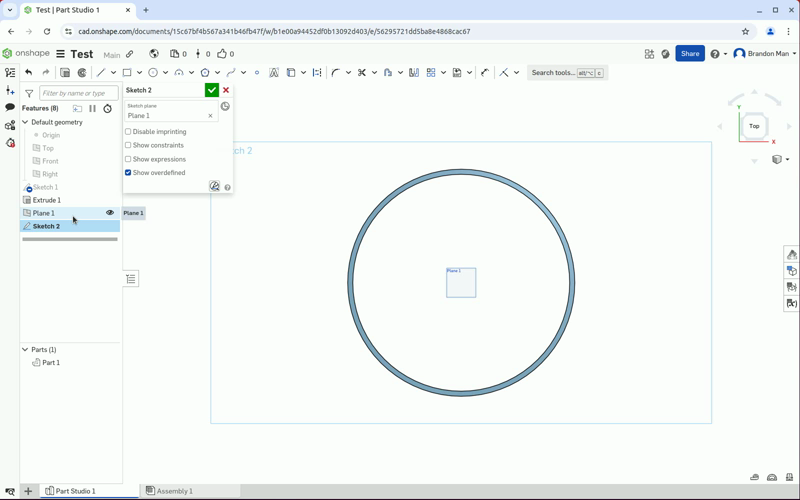
mouse_move(73, 352)
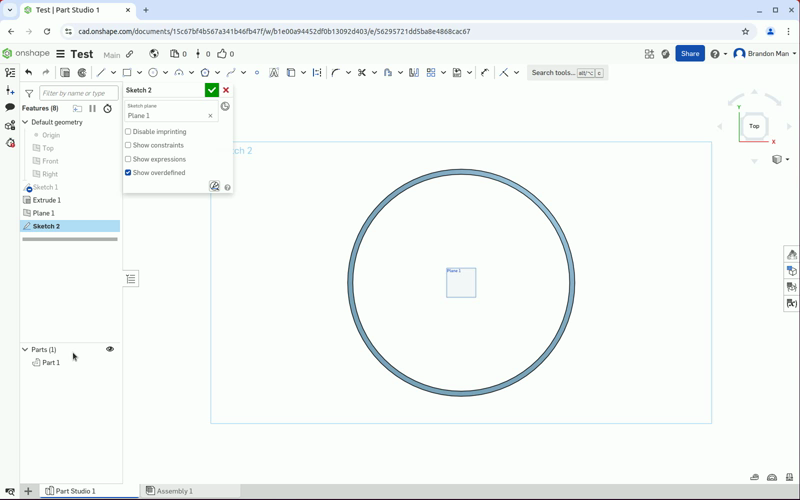
key(y)
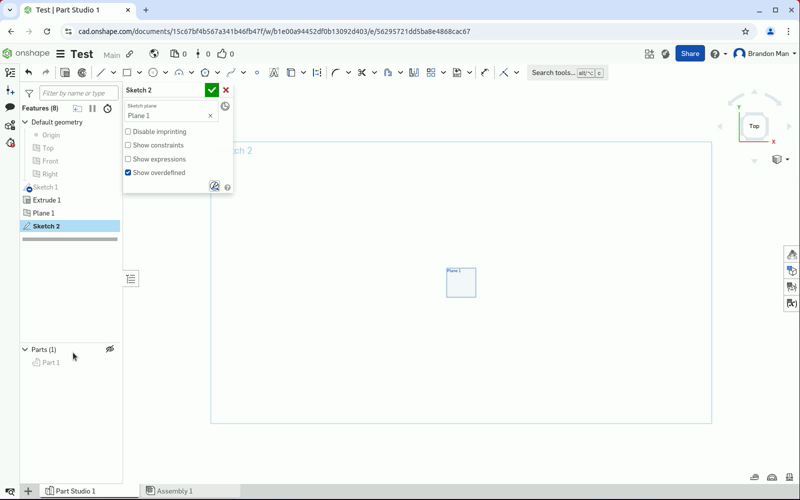
key(c)
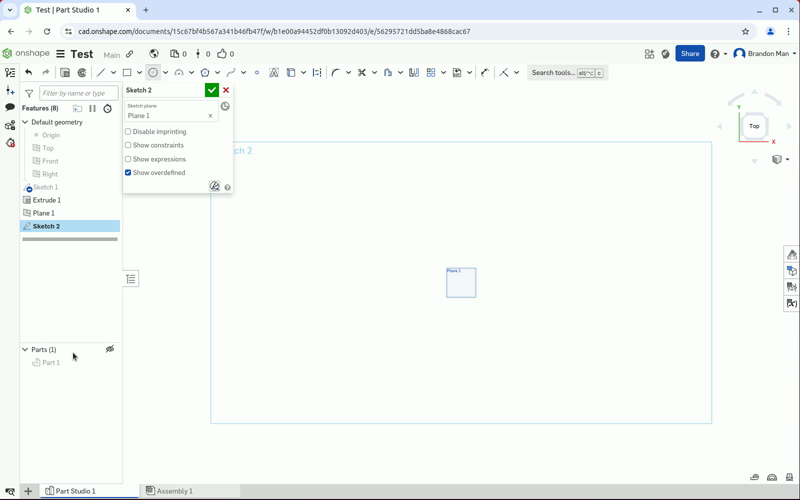
key_down(shift)
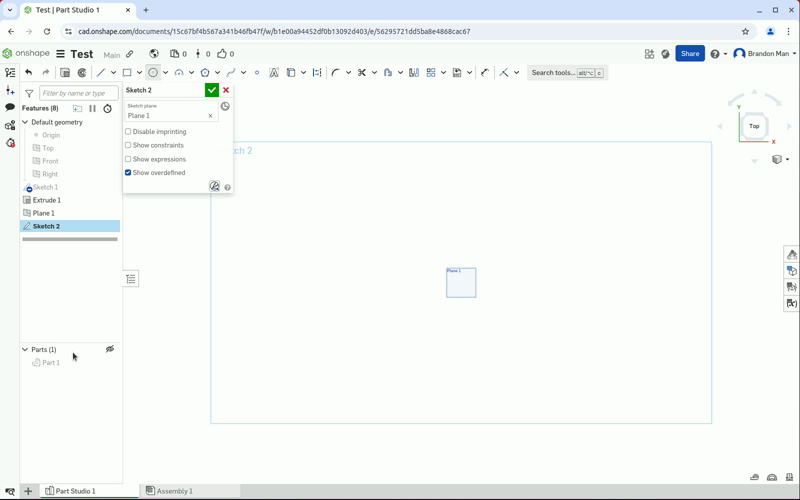
mouse_move(461, 282)
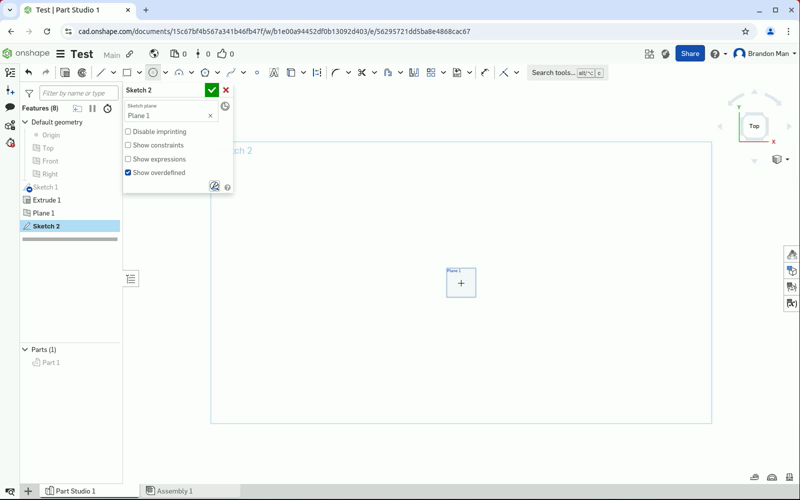
click(461, 282)
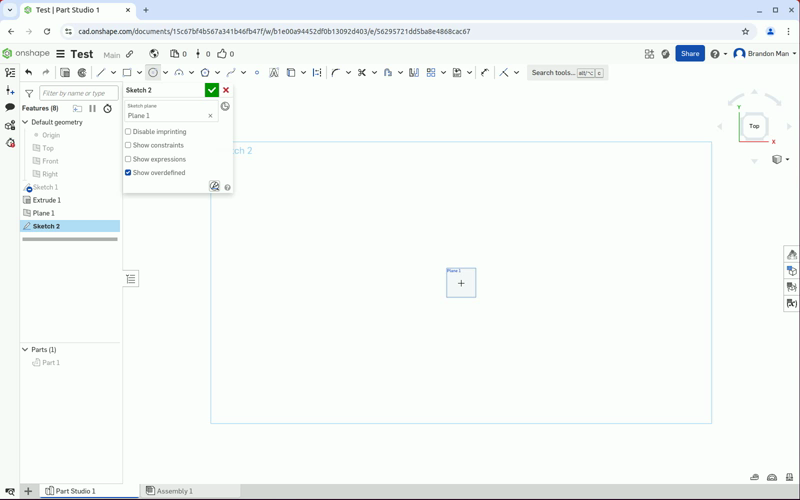
key_up(shift)
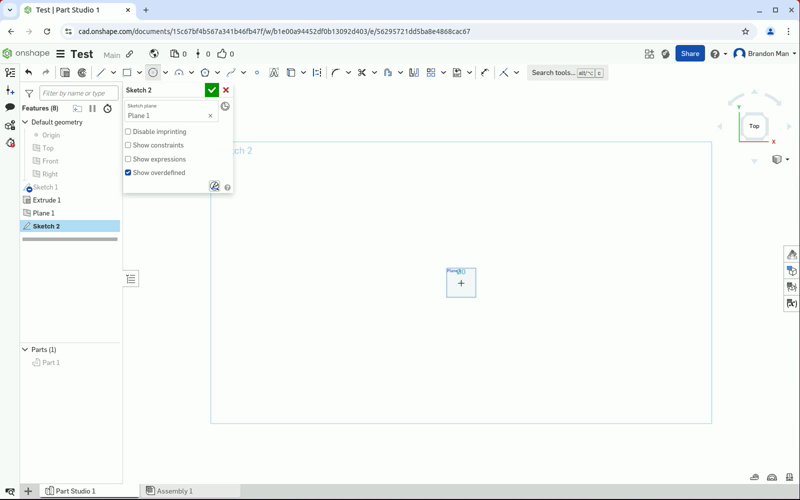
mouse_move(574, 282)
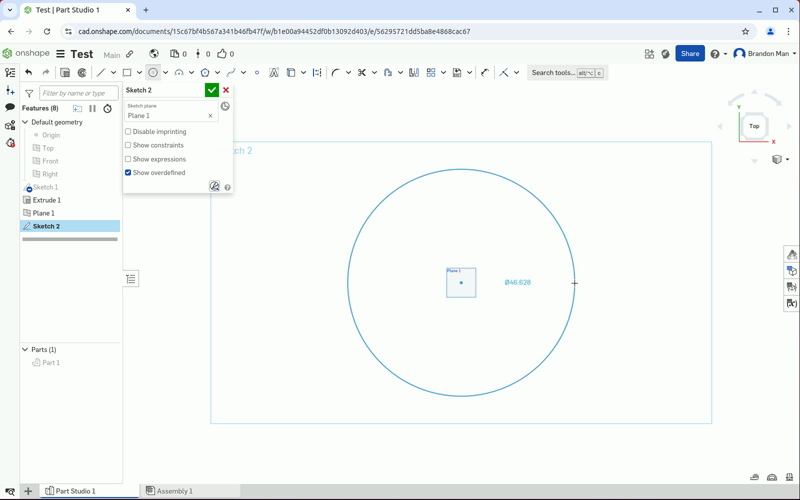
click(574, 282)
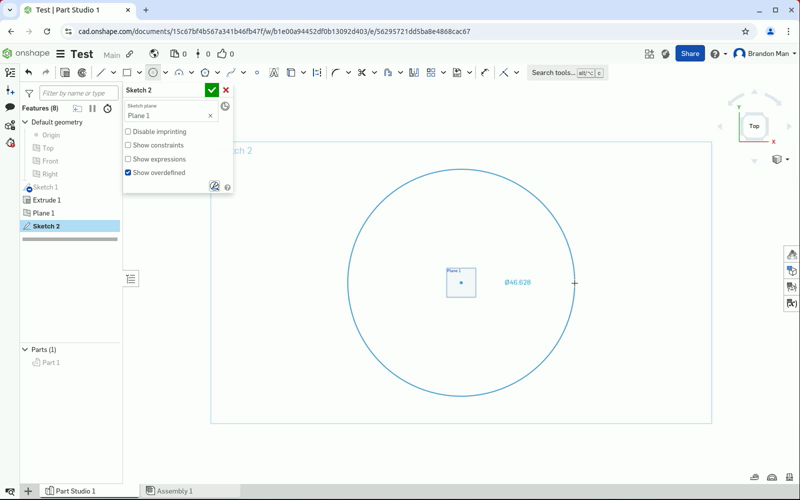
key(esc)
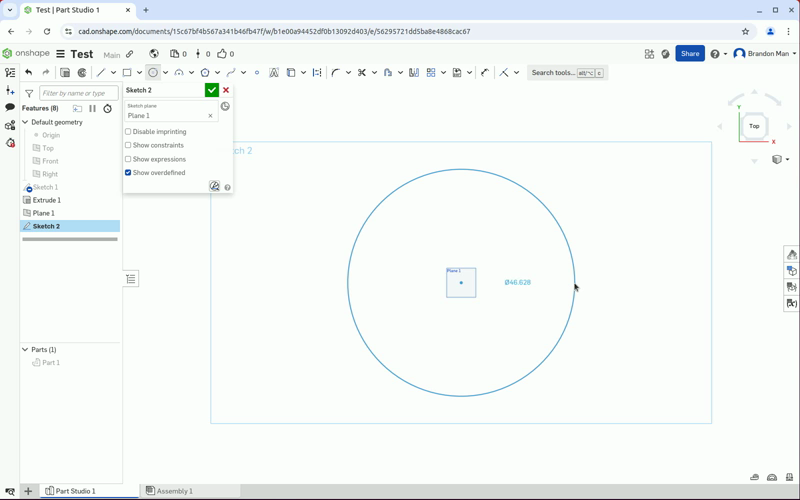
key(c)
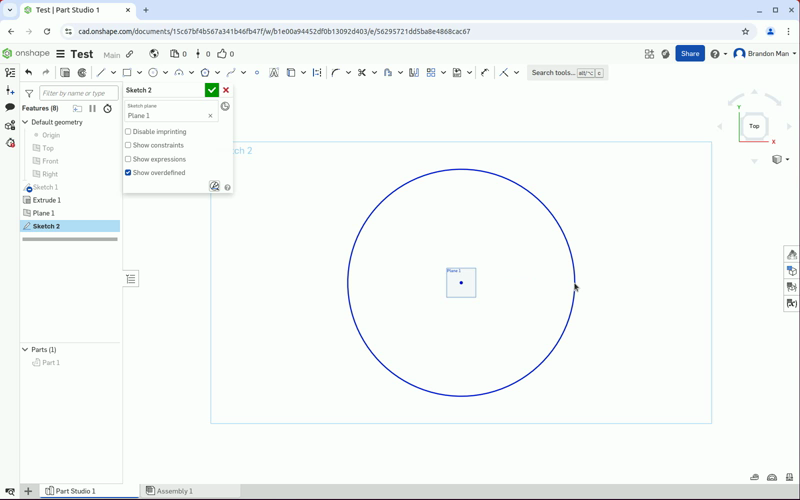
key_down(shift)
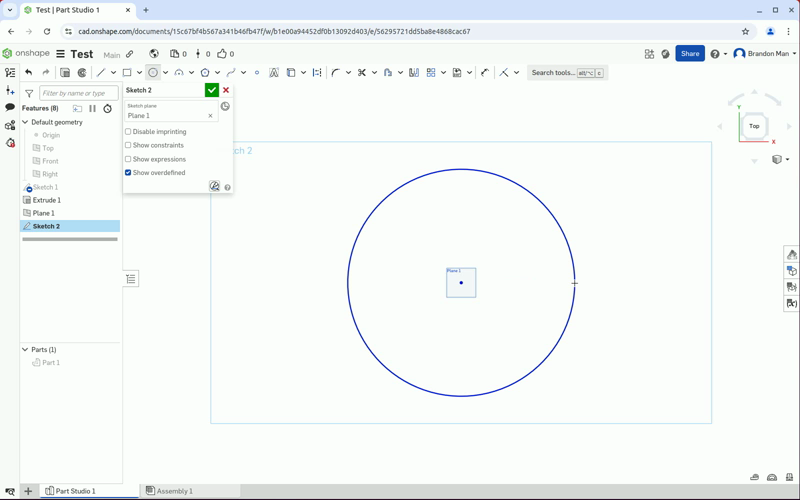
mouse_move(461, 282)
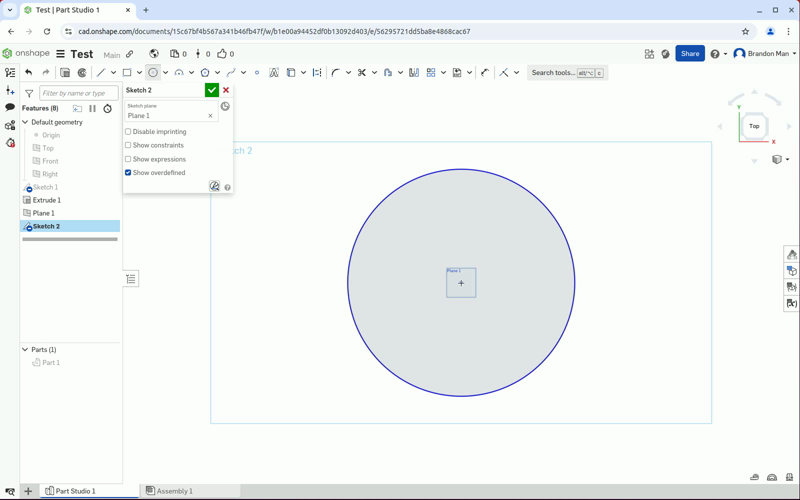
click(461, 282)
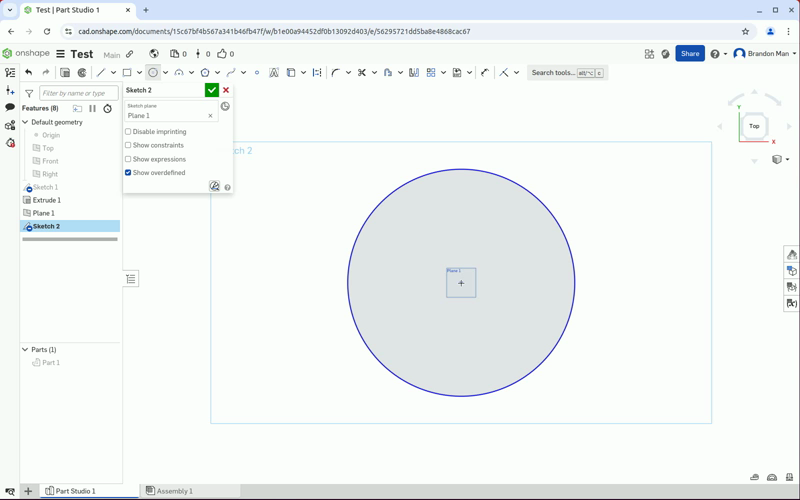
key_up(shift)
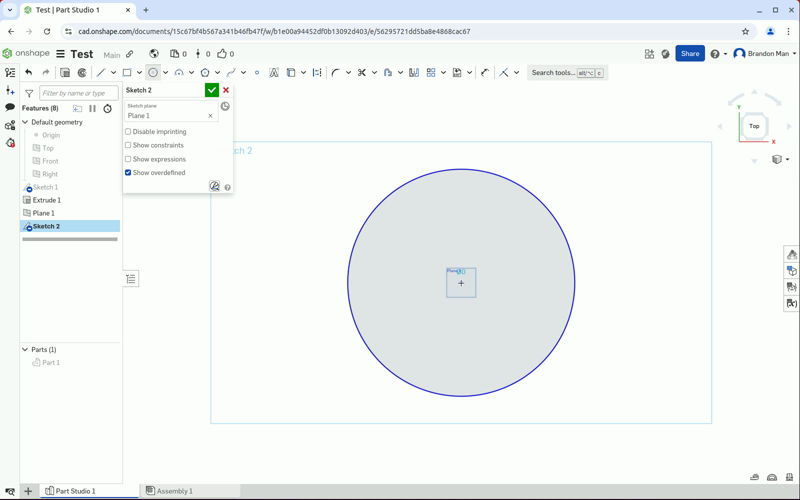
mouse_move(572, 282)
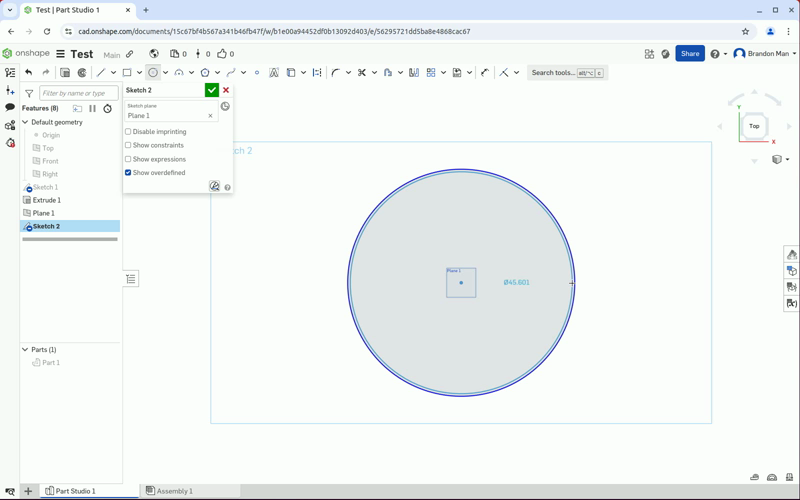
scroll(6)
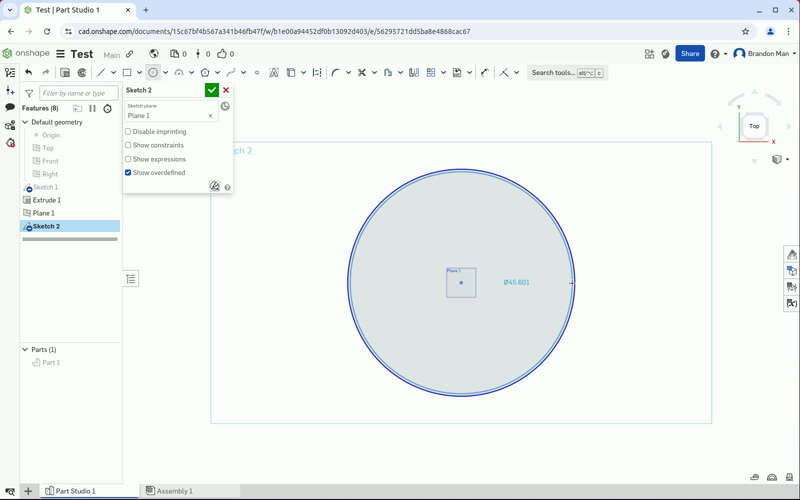
scroll(6)
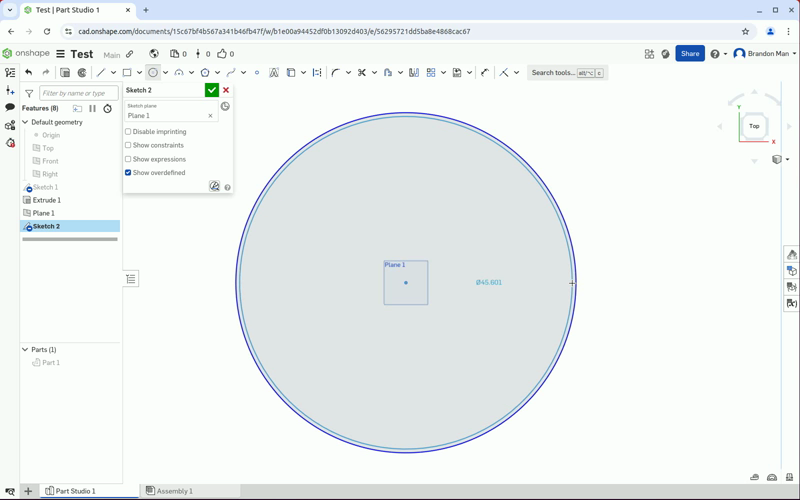
scroll(6)
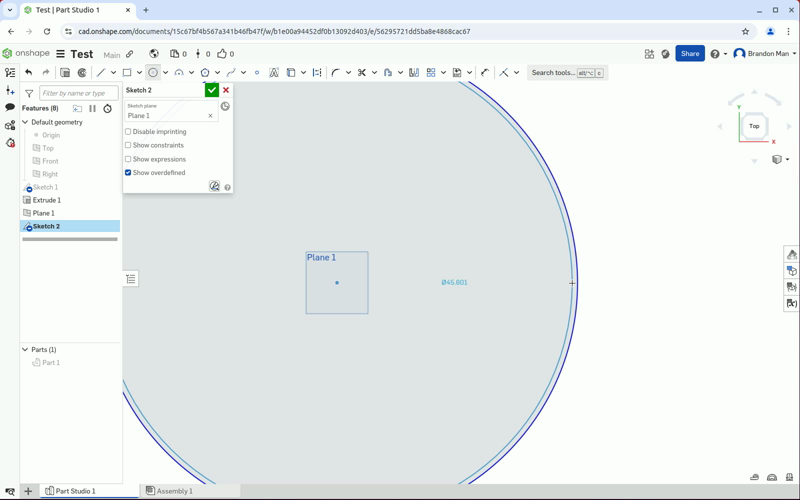
scroll(6)
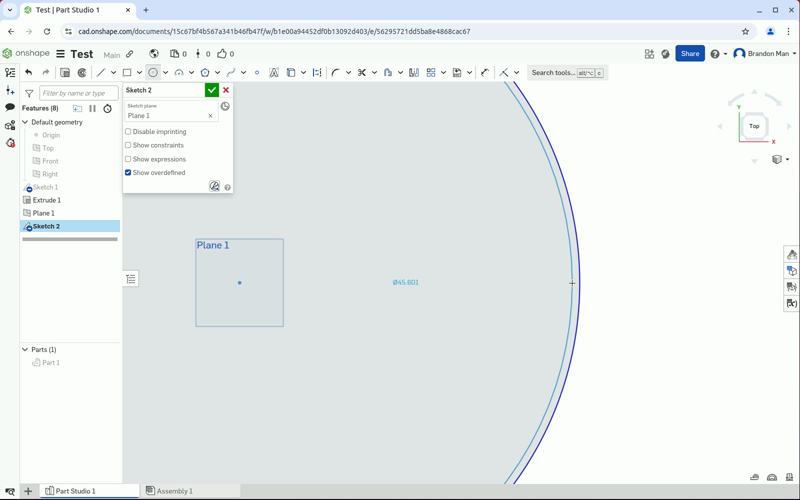
scroll(6)
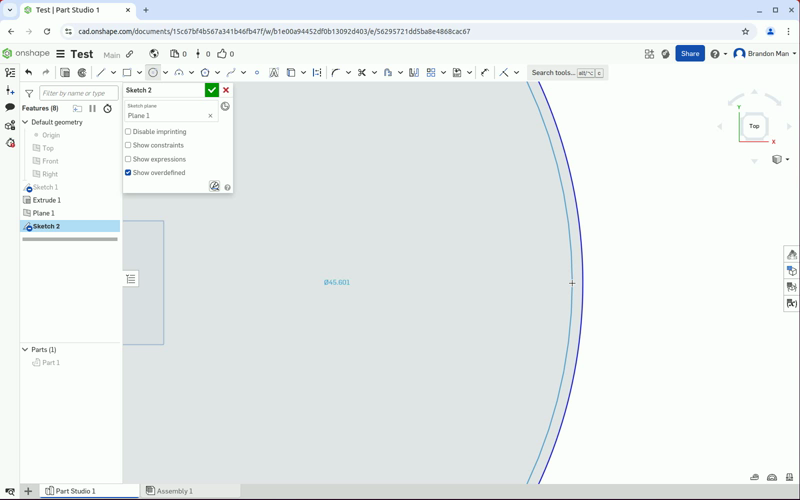
scroll(6)
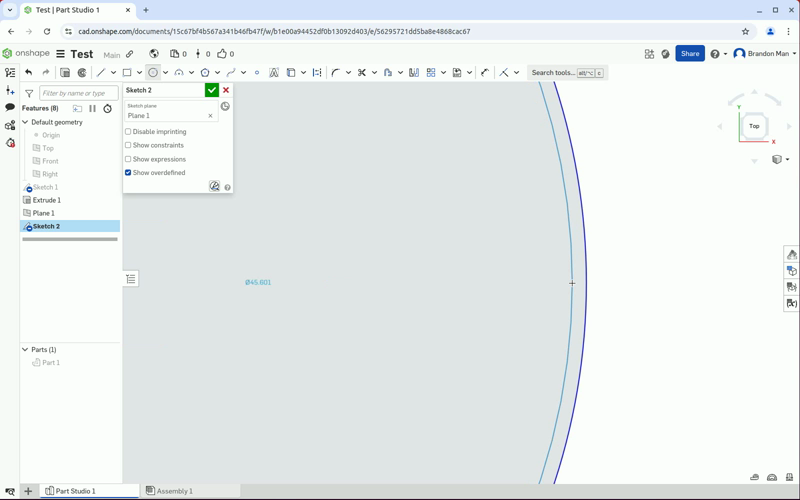
scroll(6)
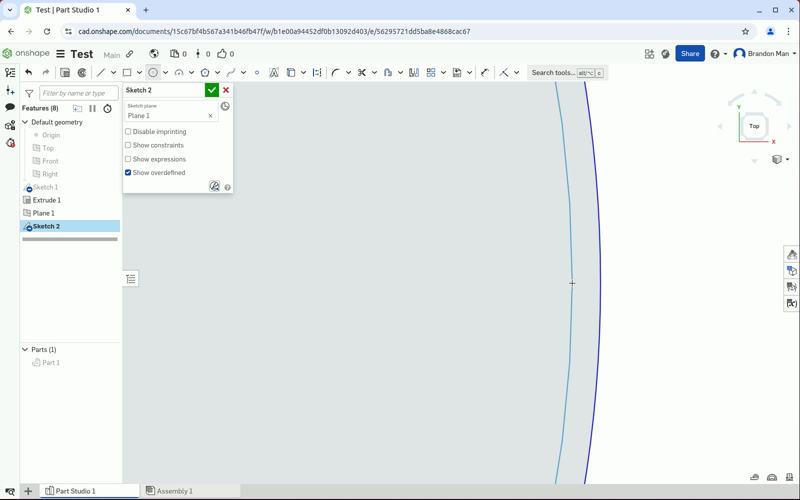
click(572, 282)
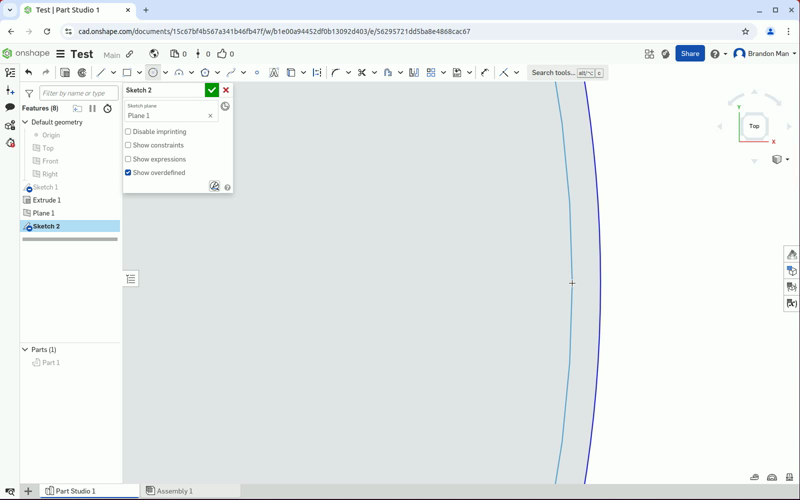
scroll(-6)
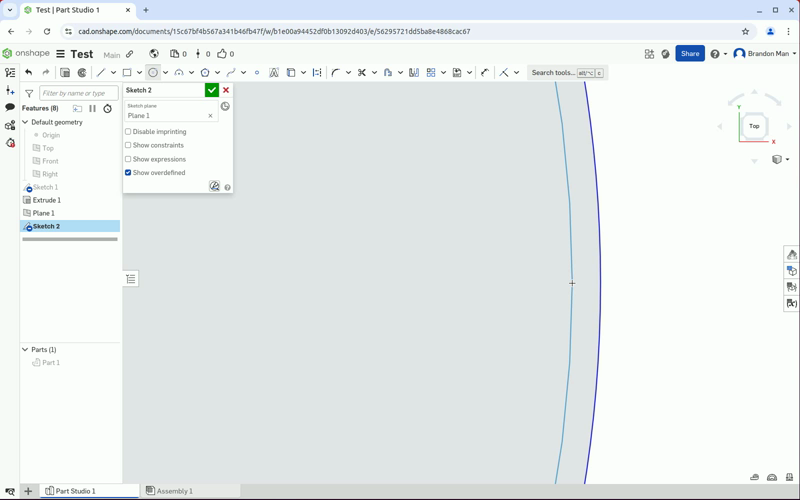
scroll(-6)
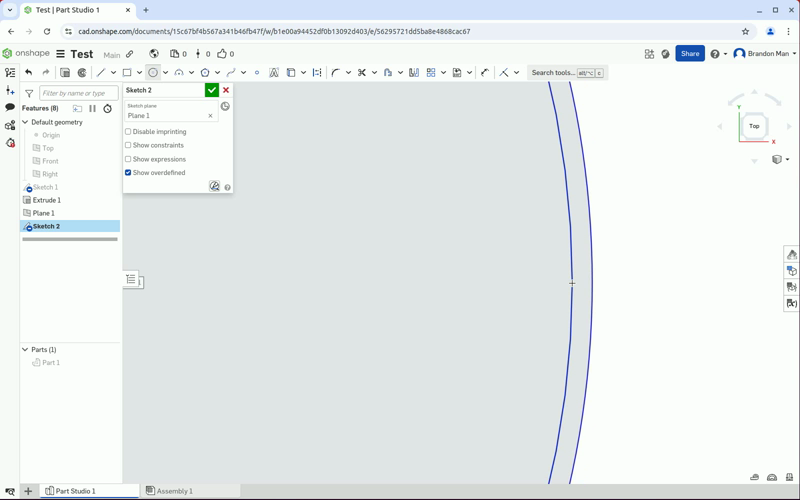
scroll(-6)
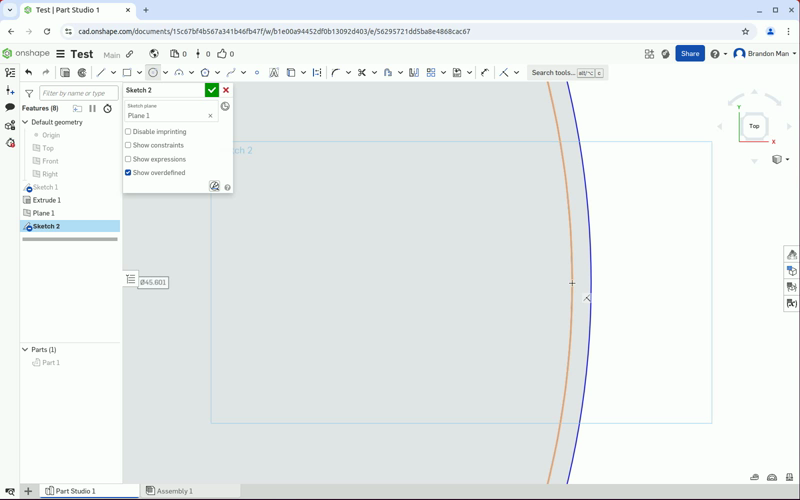
scroll(-6)
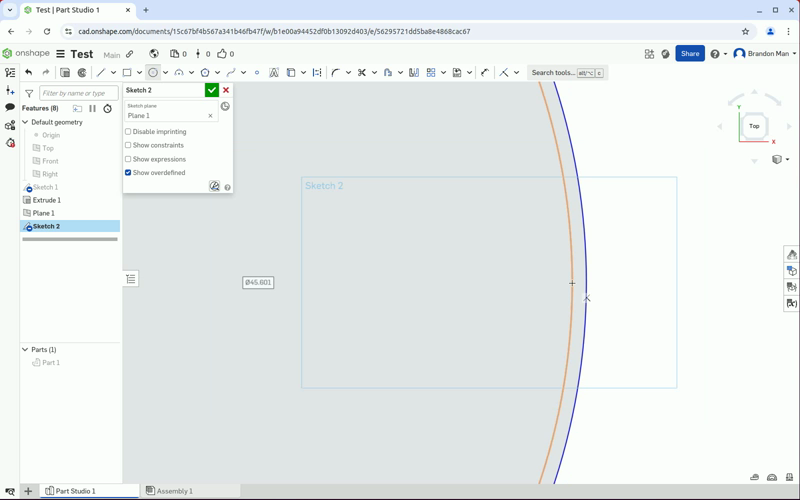
scroll(-6)
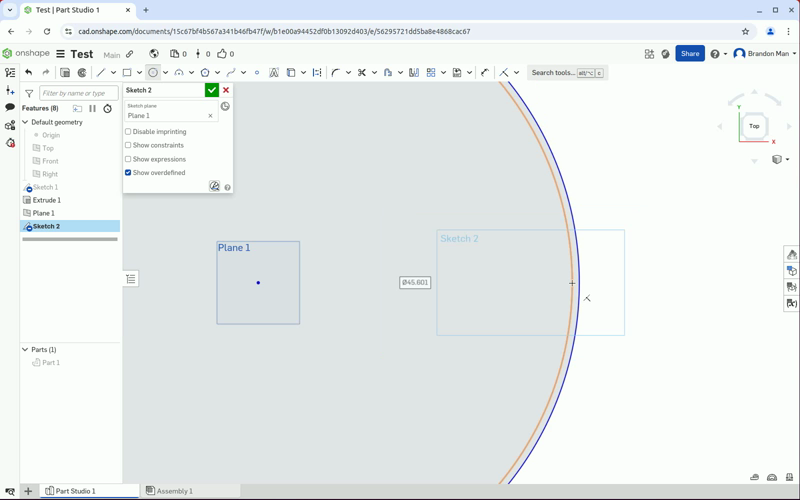
scroll(-6)
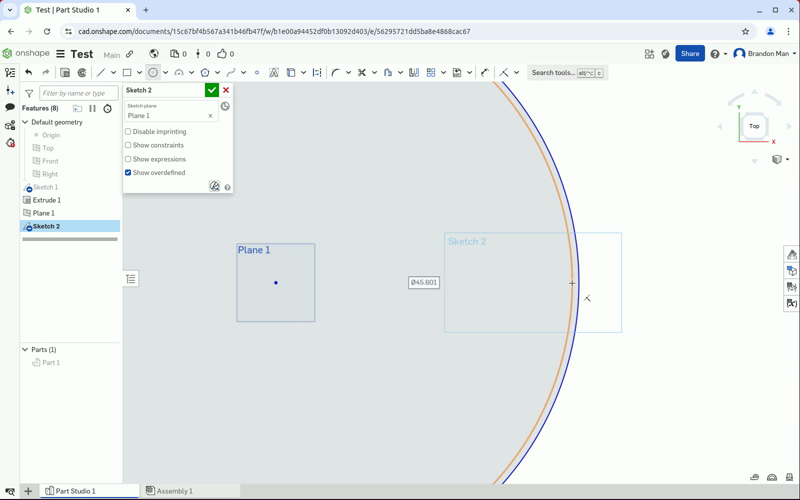
scroll(-6)
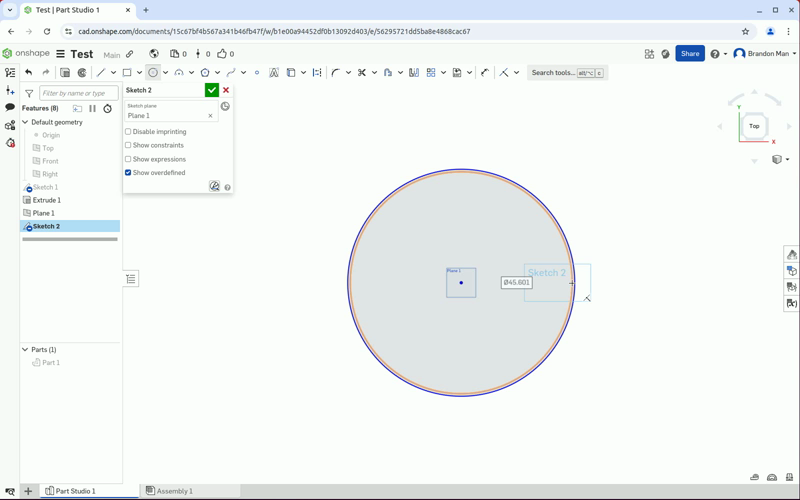
key(esc)
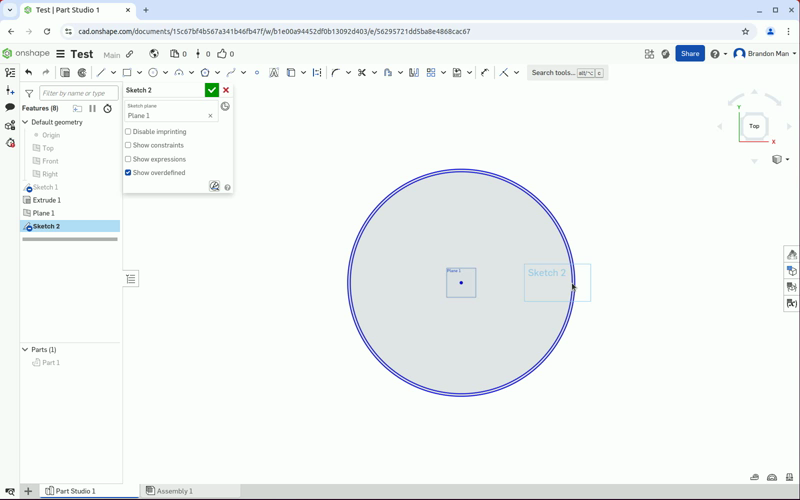
mouse_move(357, 323)
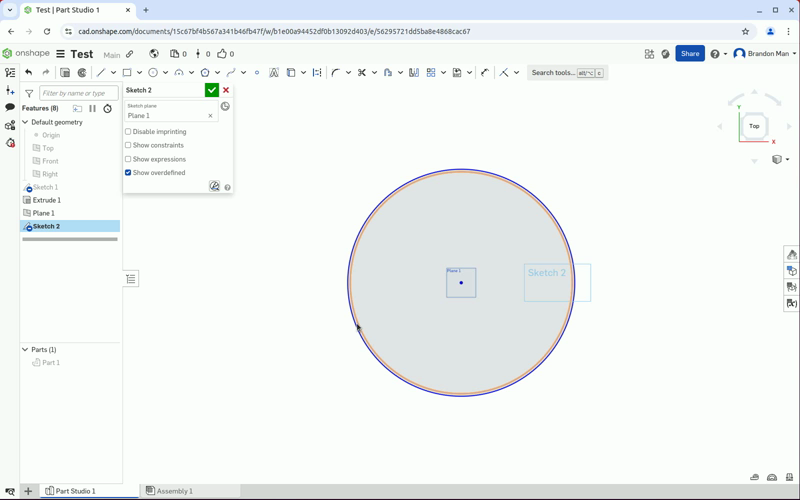
scroll(6)
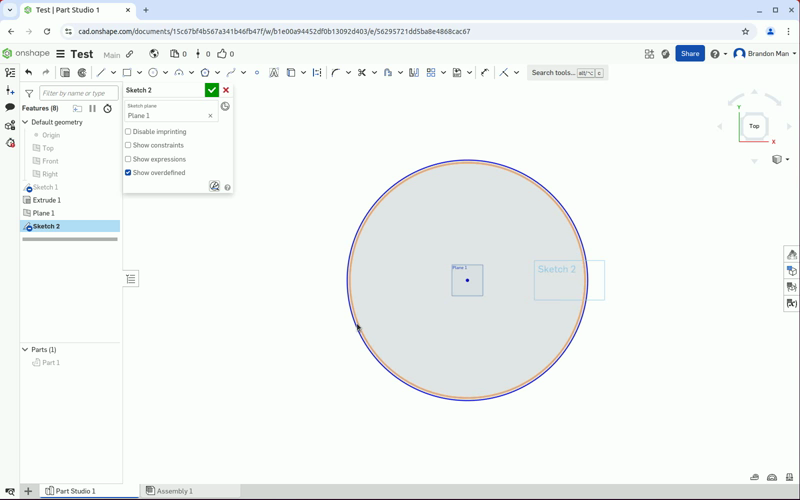
scroll(6)
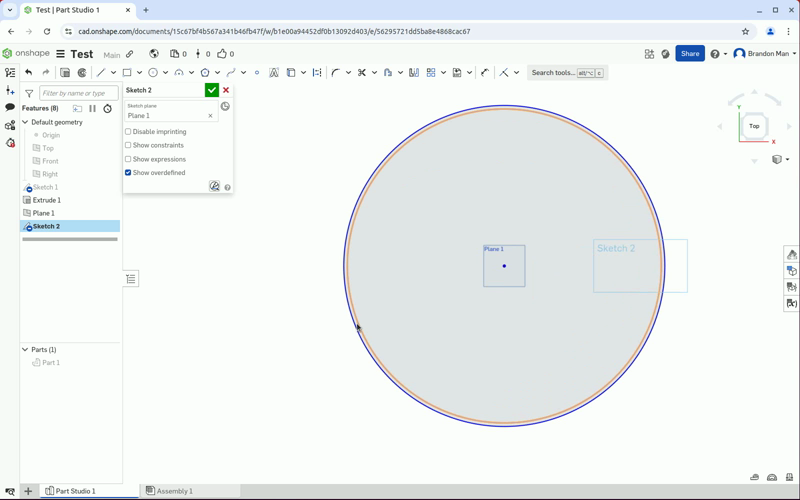
scroll(6)
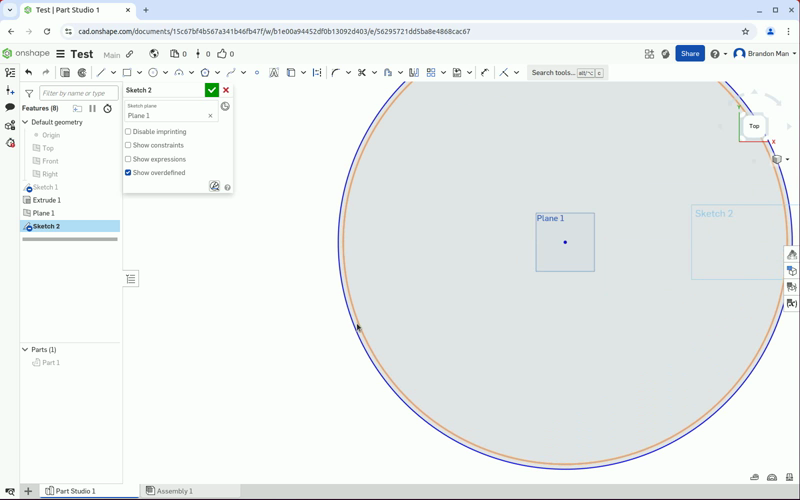
scroll(6)
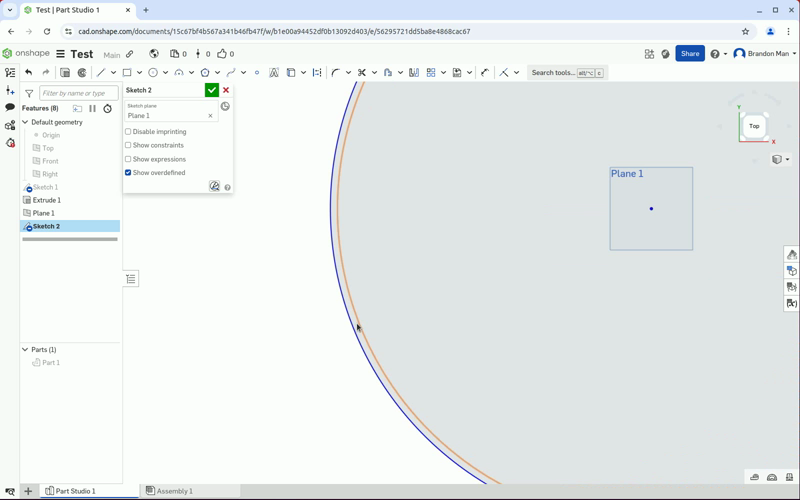
scroll(6)
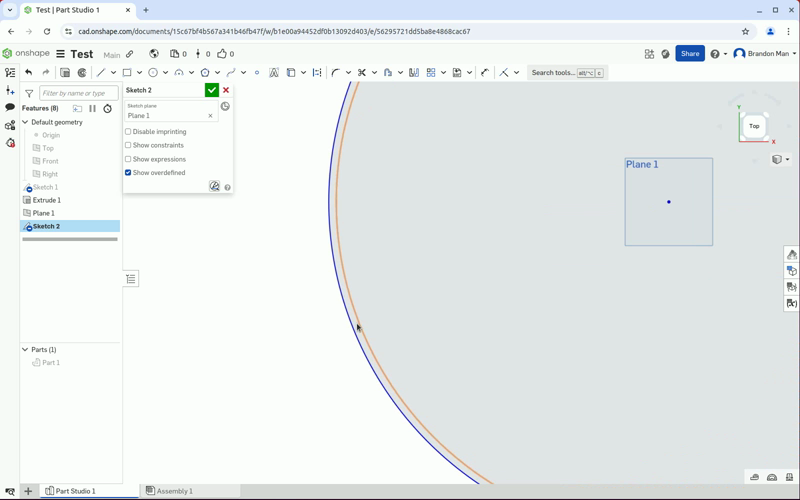
scroll(6)
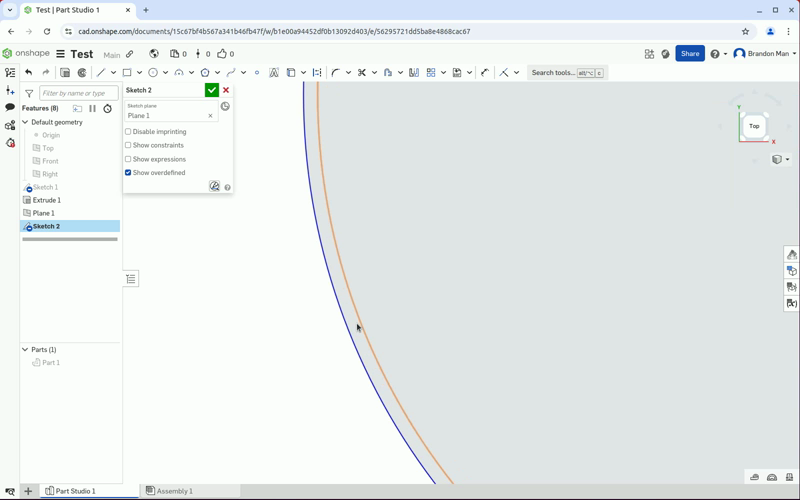
scroll(6)
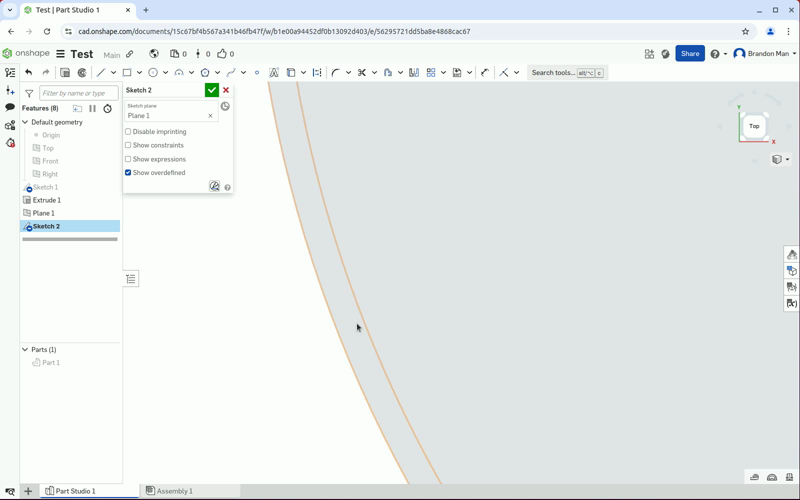
click(357, 323)
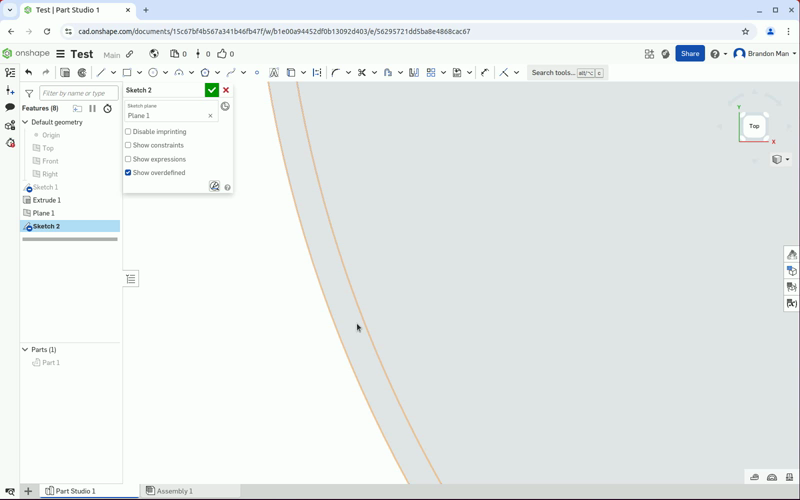
scroll(-6)
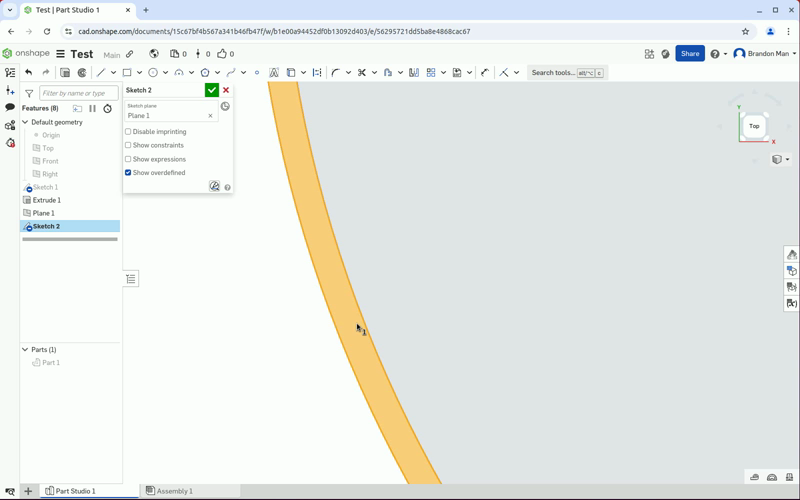
scroll(-6)
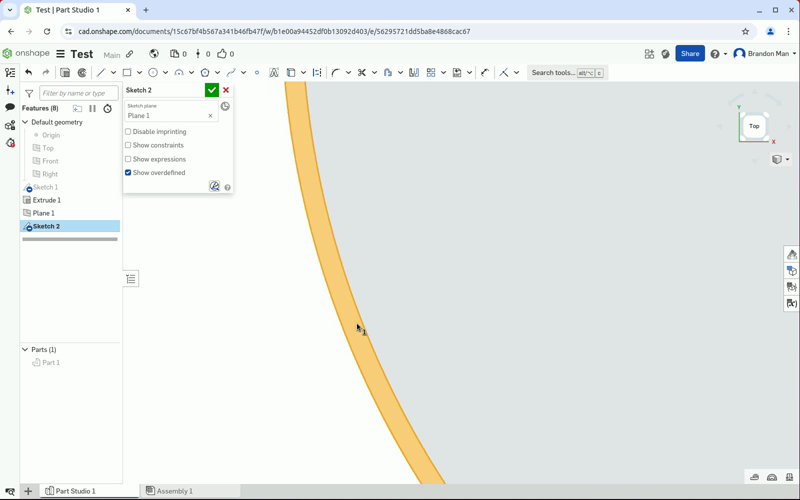
scroll(-6)
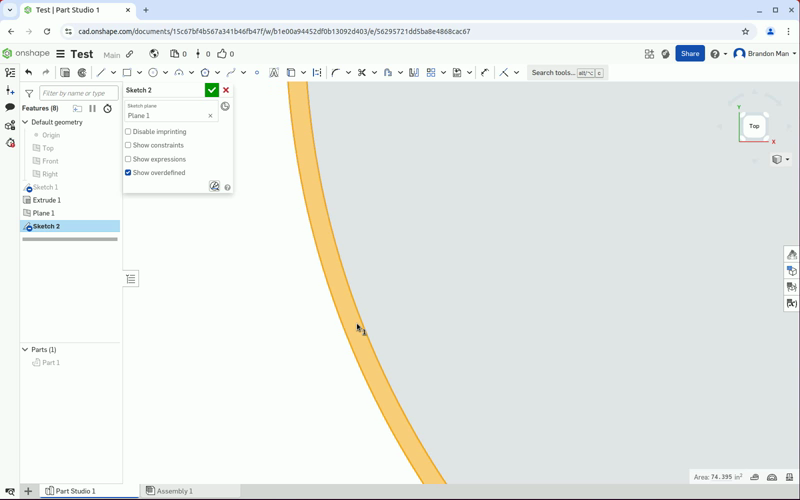
scroll(-6)
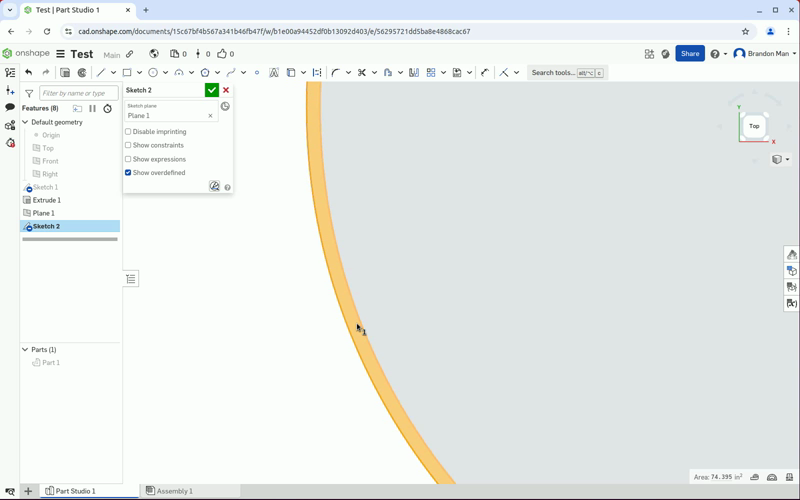
scroll(-6)
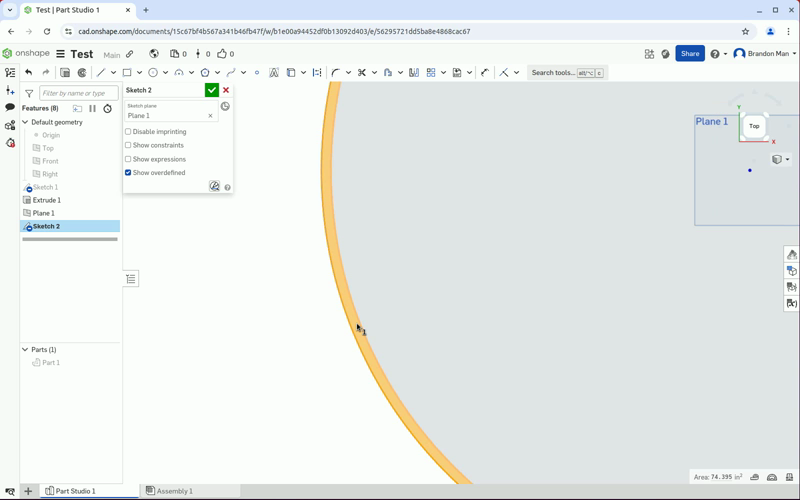
scroll(-6)
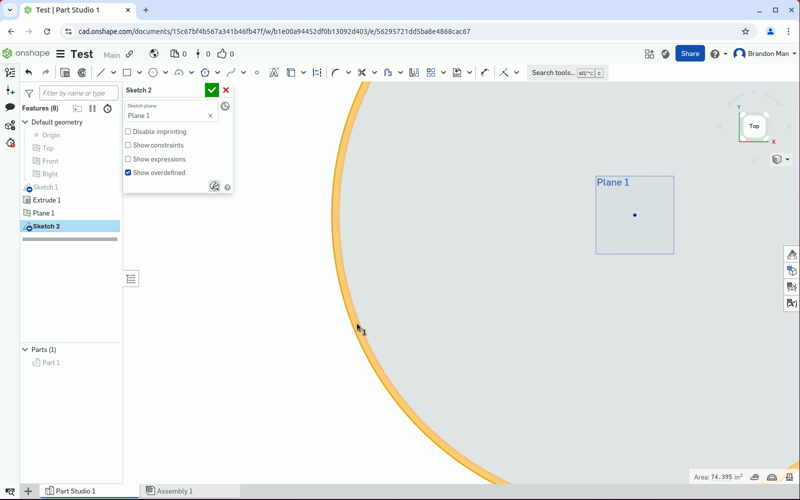
scroll(-6)
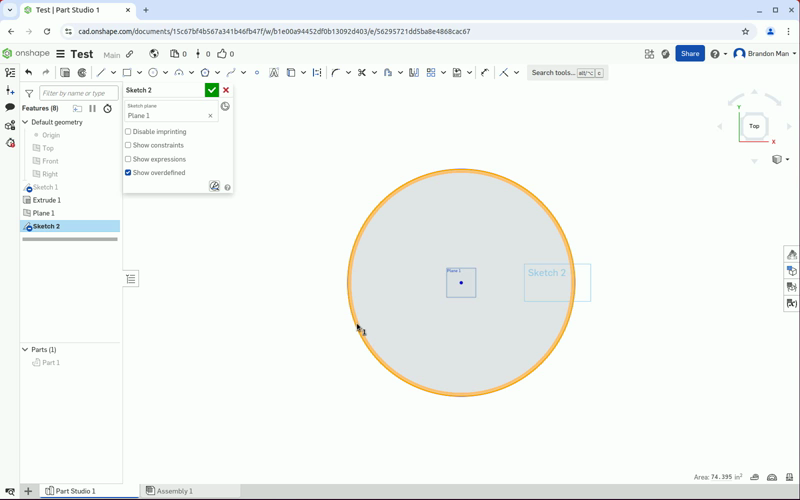
mouse_move(73, 352)
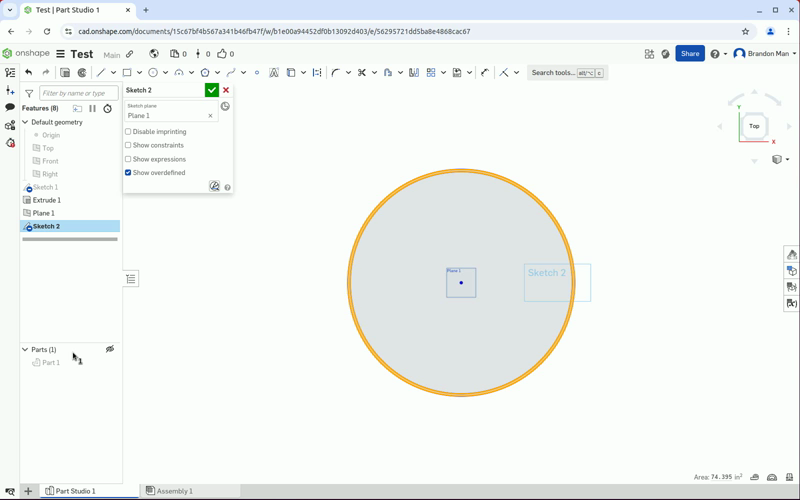
key(shift+y)
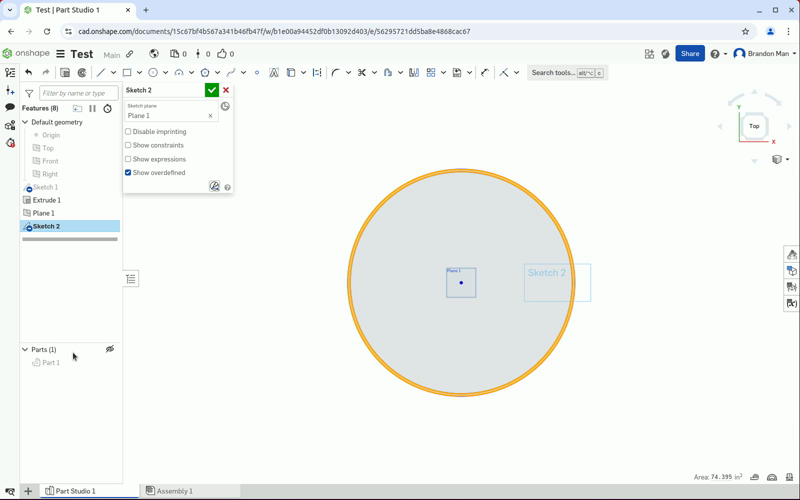
key(shift+e)
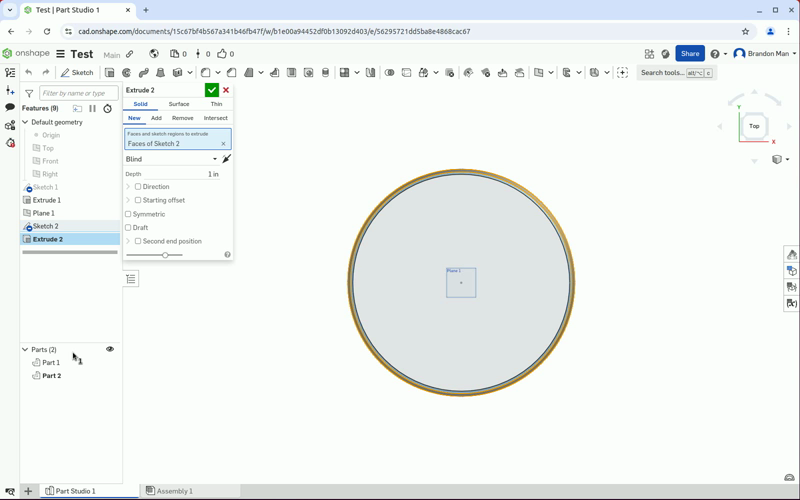
mouse_move(143, 106)
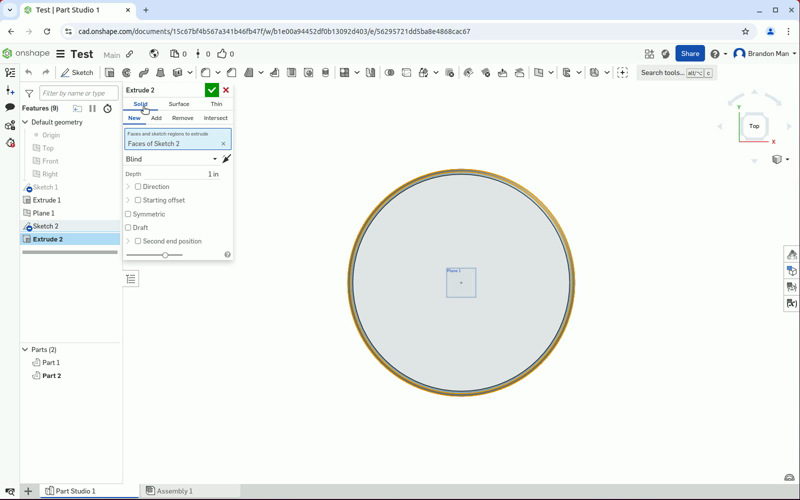
click(143, 106)
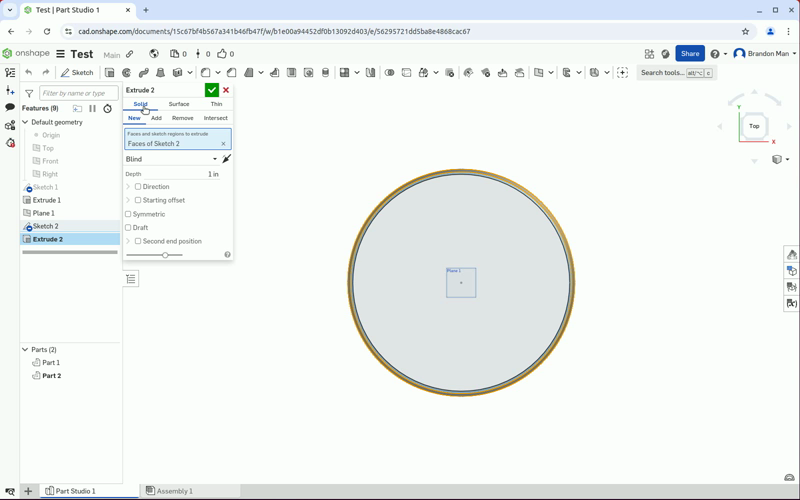
mouse_move(137, 120)
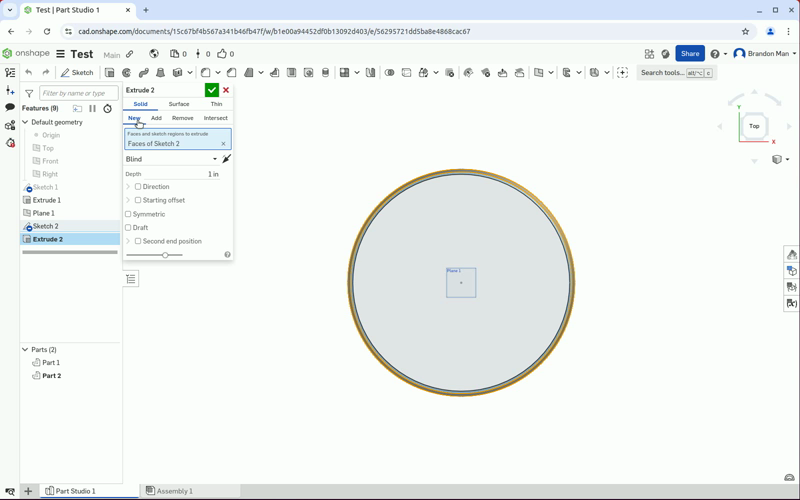
click(137, 120)
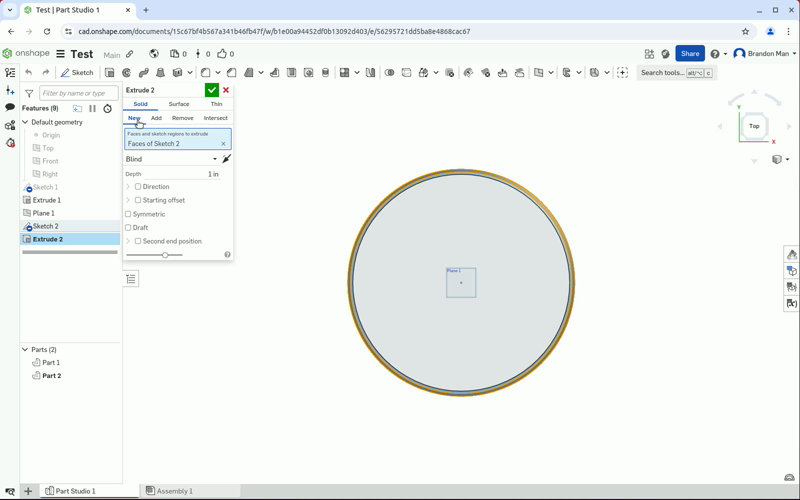
key(tab, 4)
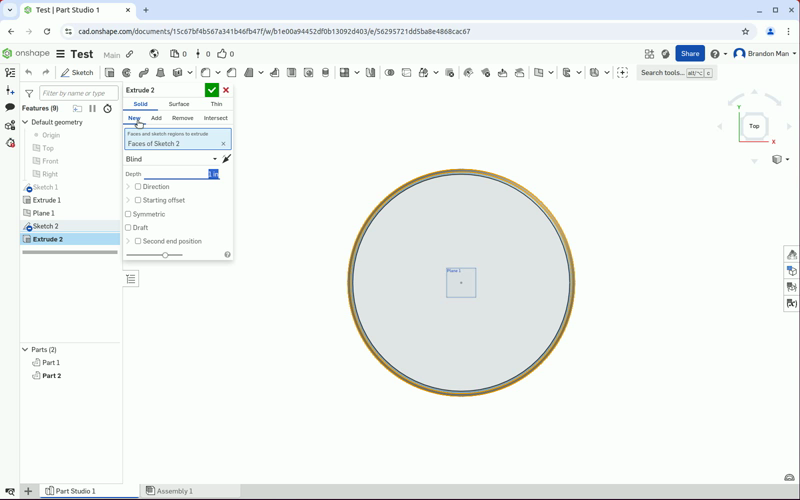
text(0.722)
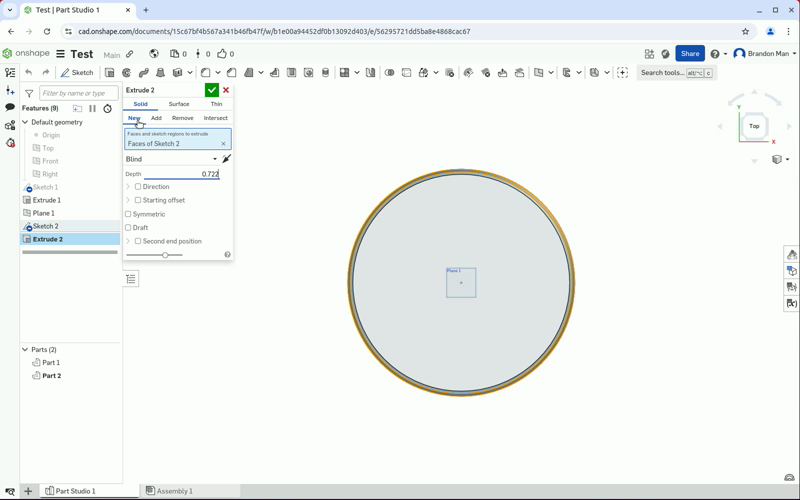
key(enter)
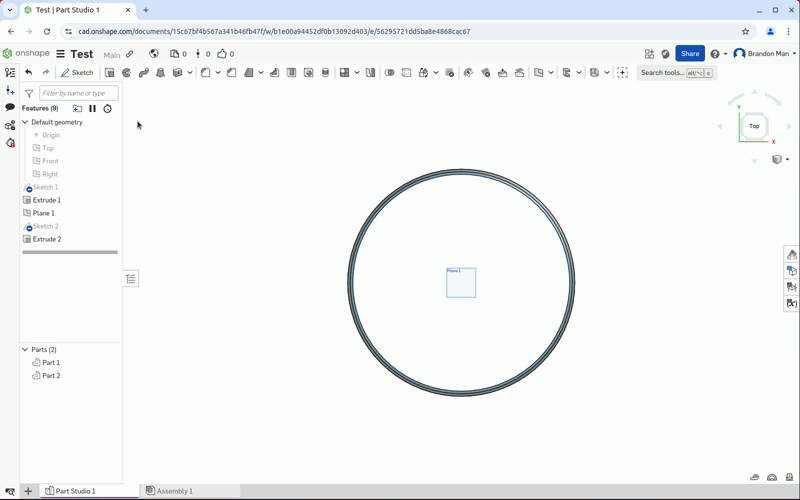
key(shift+h)
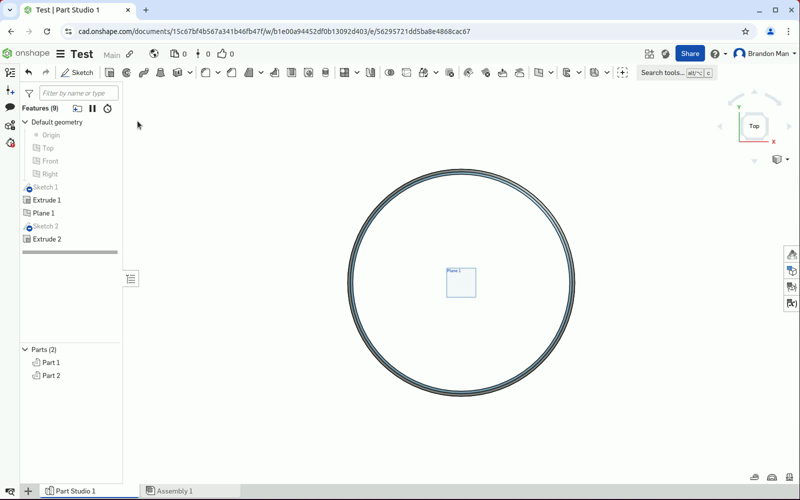
key(shift+h)
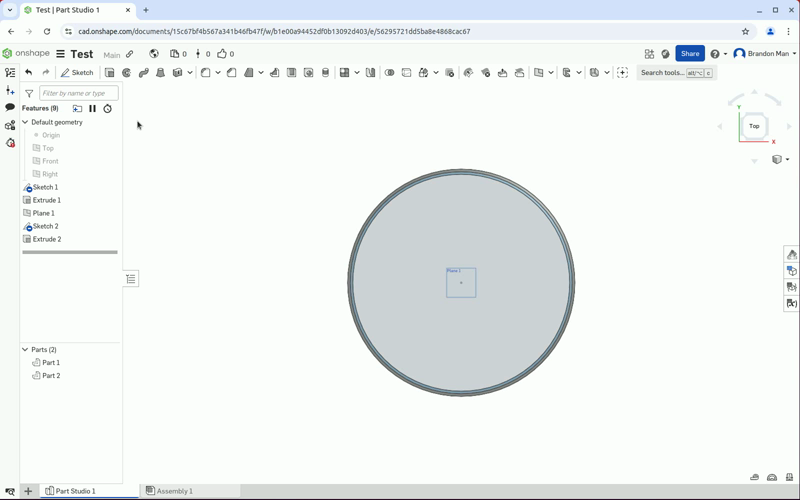
key(shift+7)
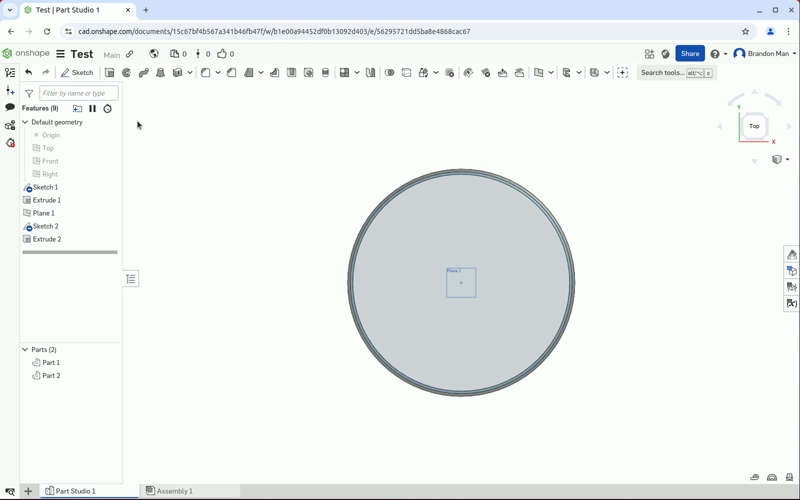
key(up, 3)
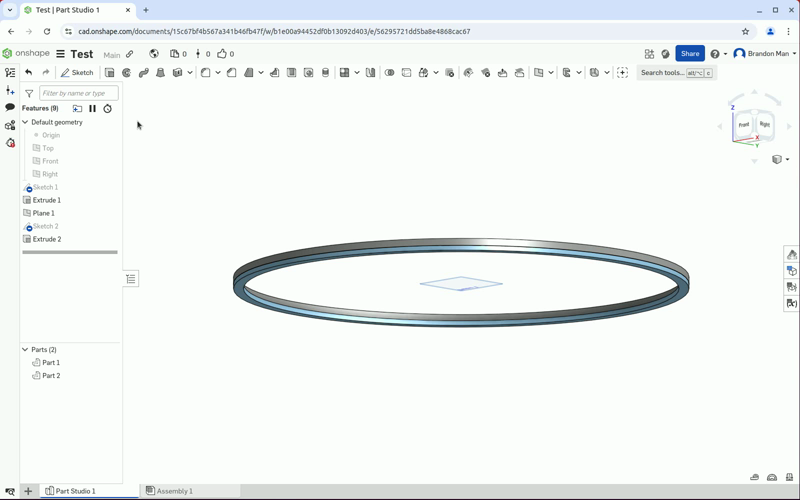
key(left, 3)
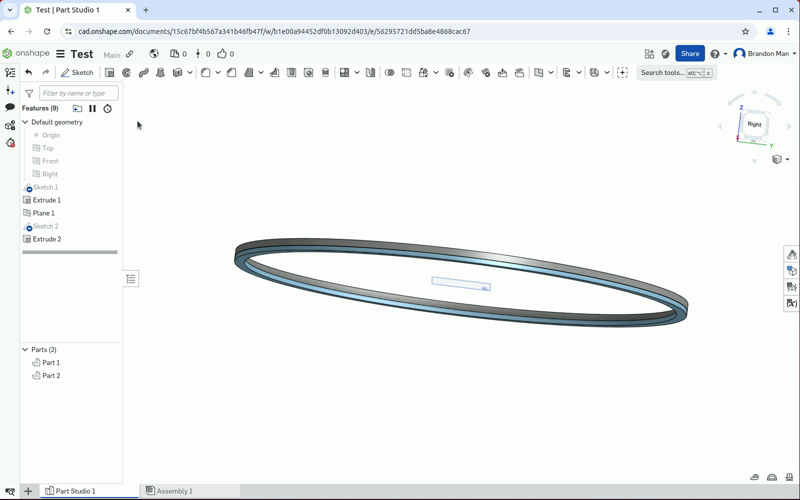
key(right, 3)
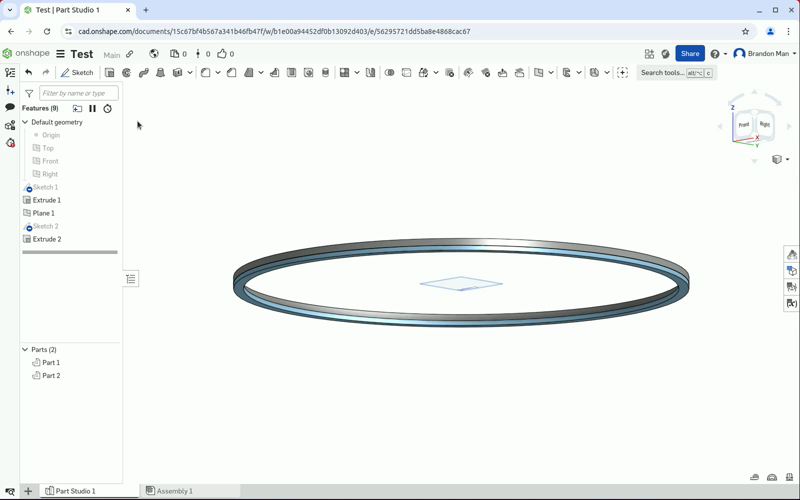
key(down, 3)
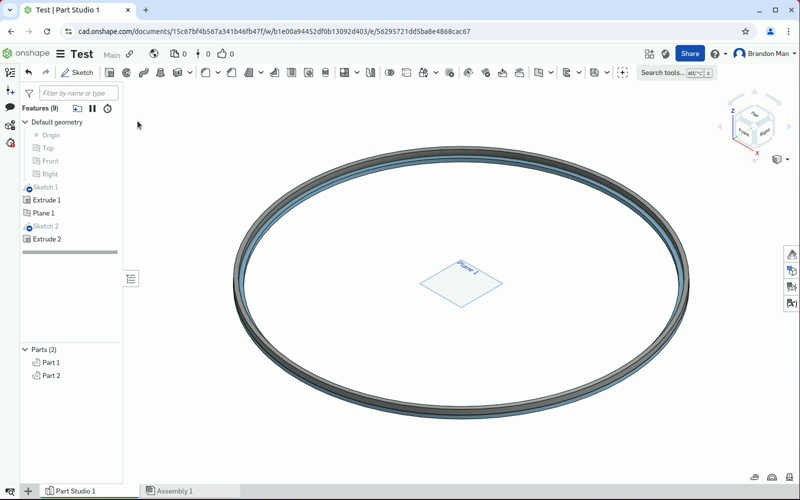
mouse_move(73, 189)
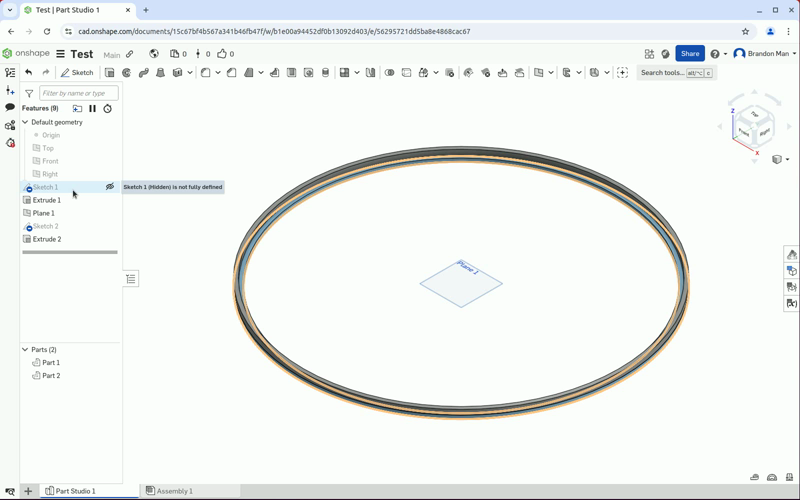
click(73, 189)